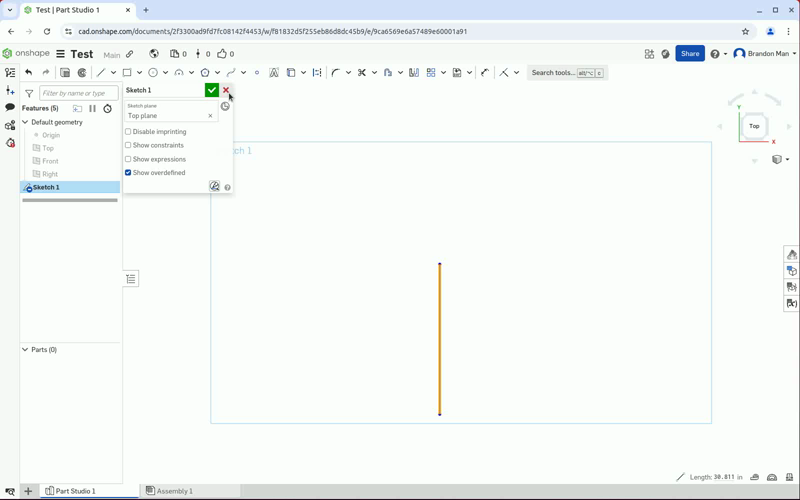
key(shift+h)
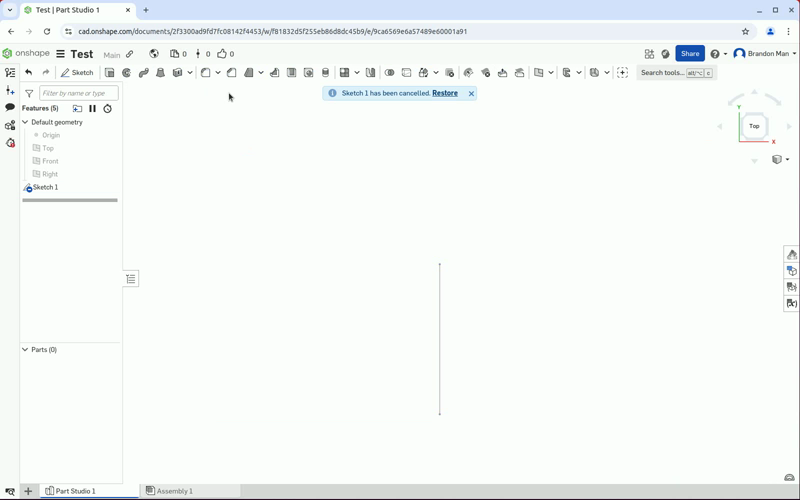
mouse_move(73, 352)
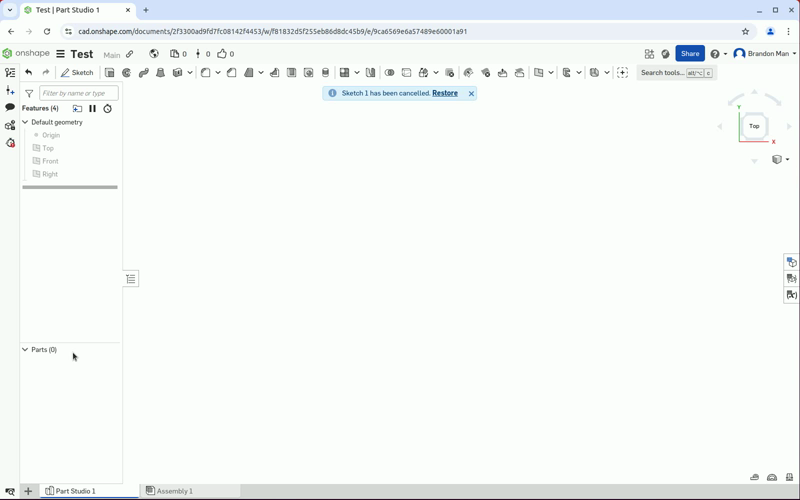
key(y)
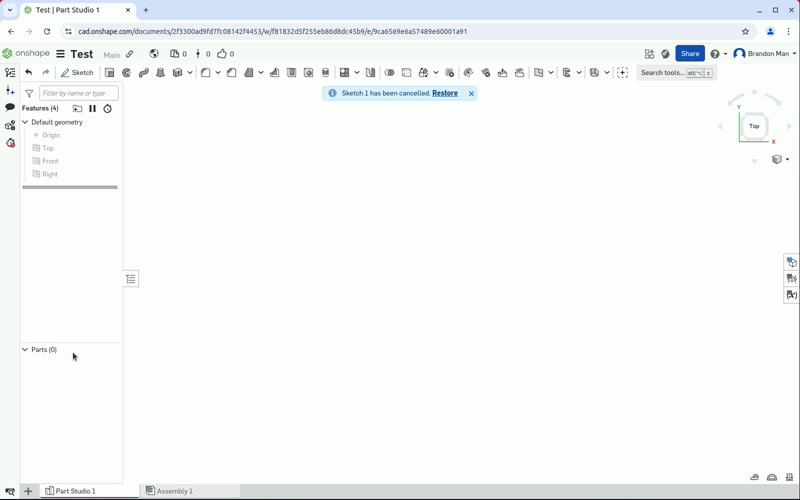
key(shift+p)
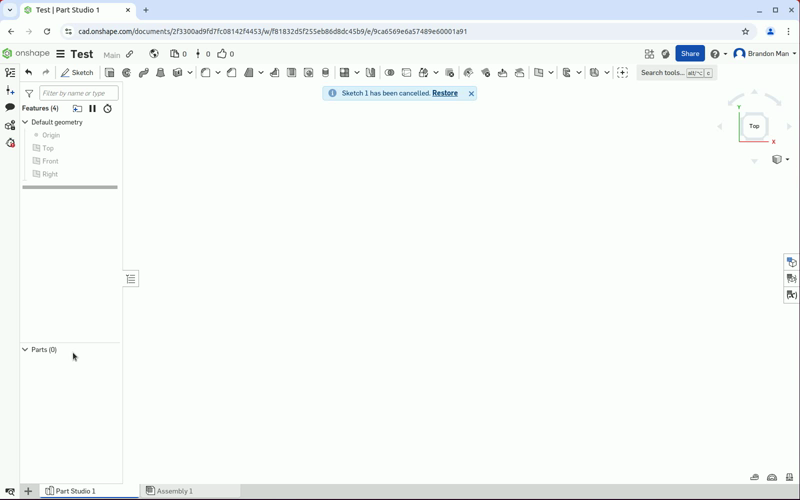
key(space)
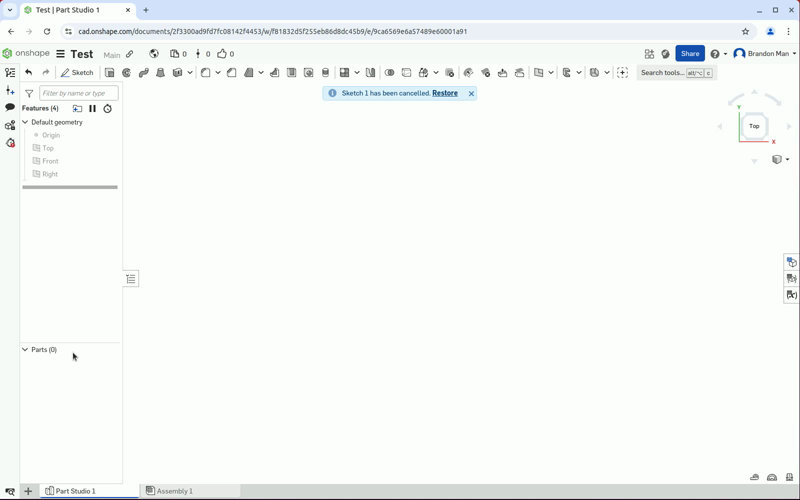
key_down(shift)
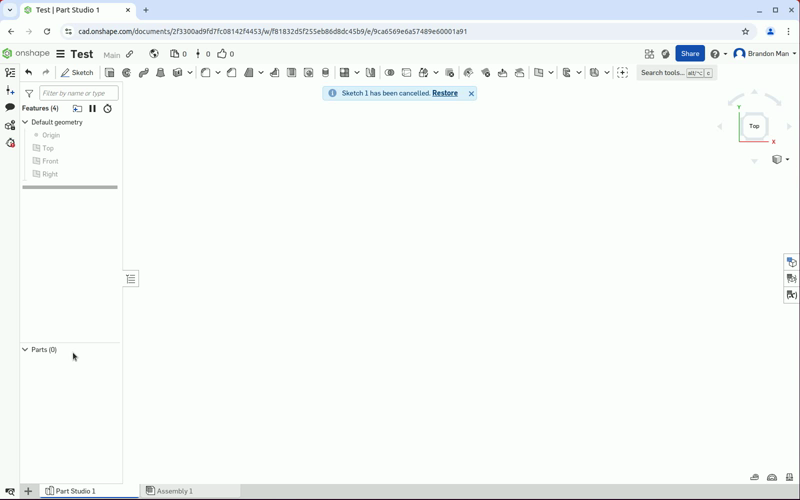
key(up)
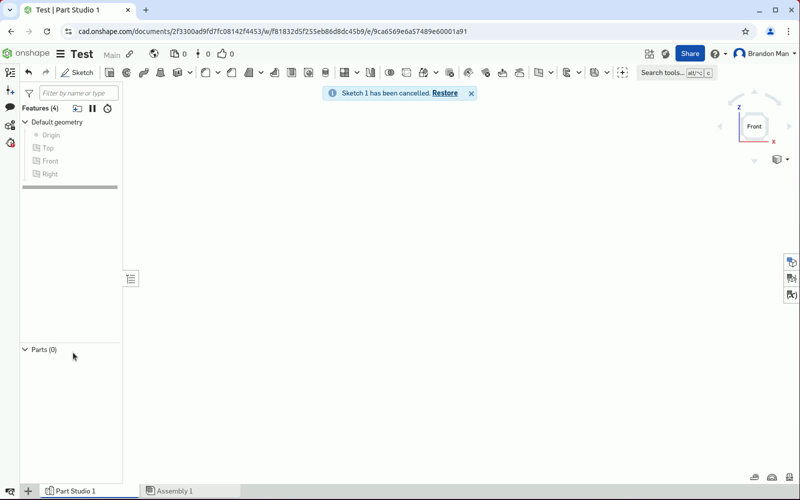
key_up(shift)
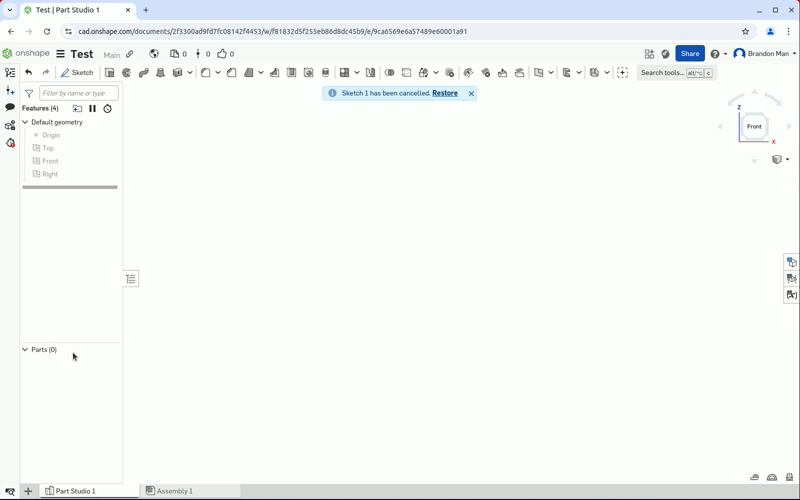
key(space)
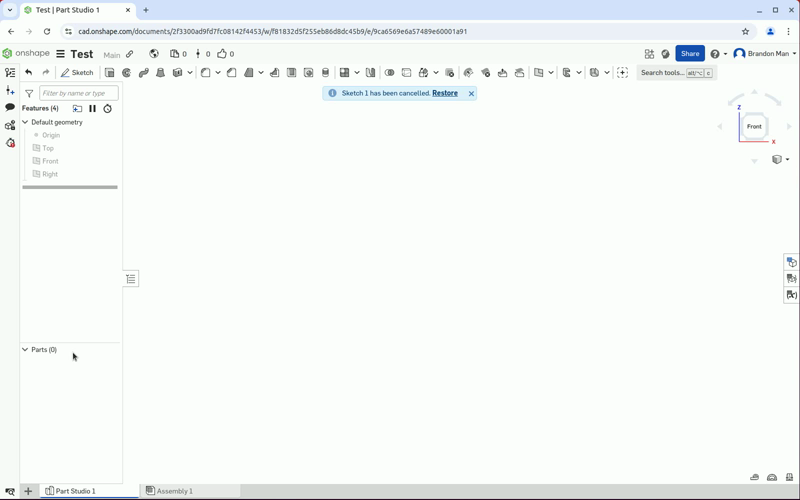
key_down(shift)
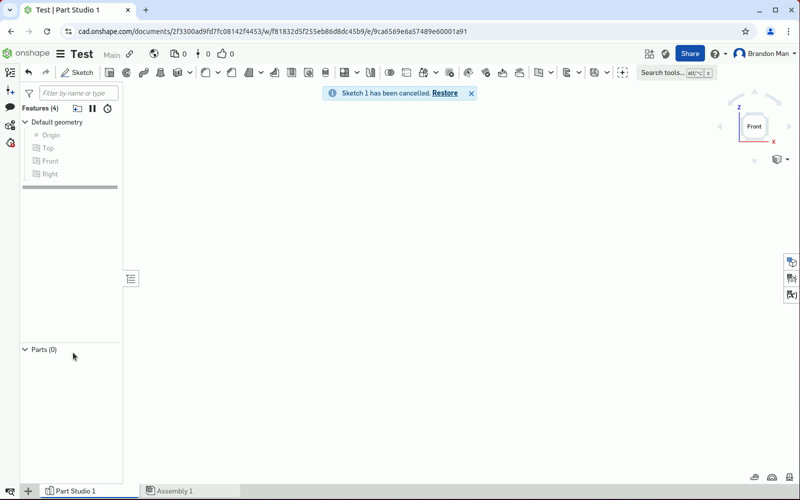
key(left)
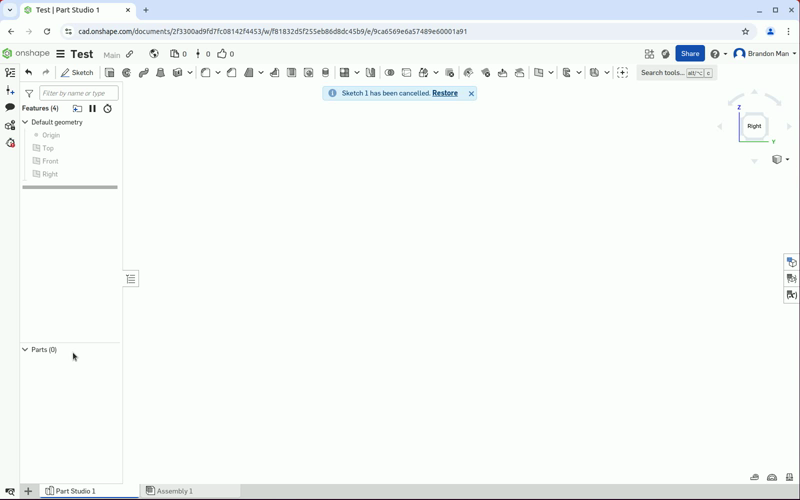
key_up(shift)
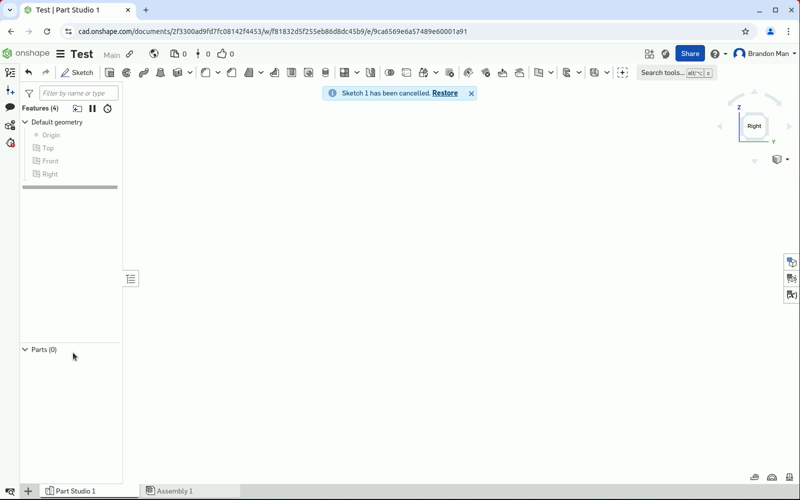
mouse_move(73, 352)
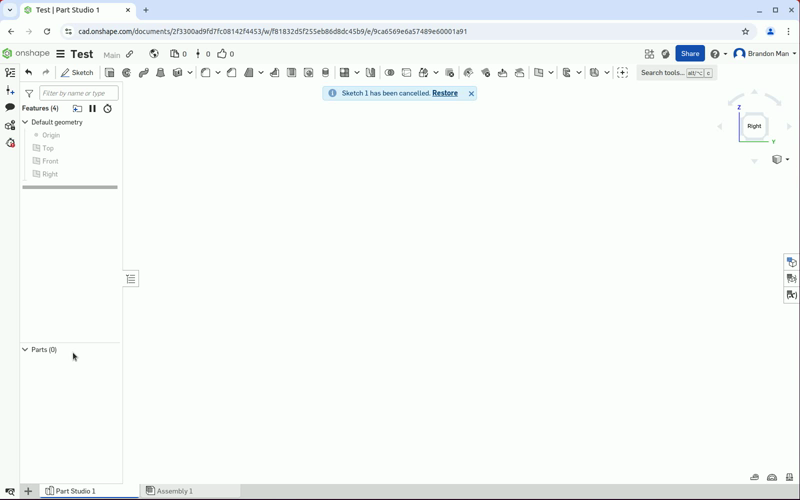
key(shift+y)
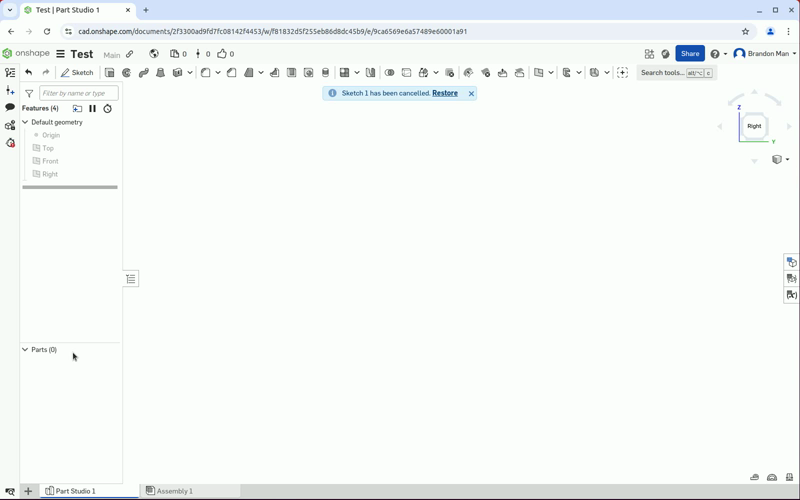
key(shift+s)
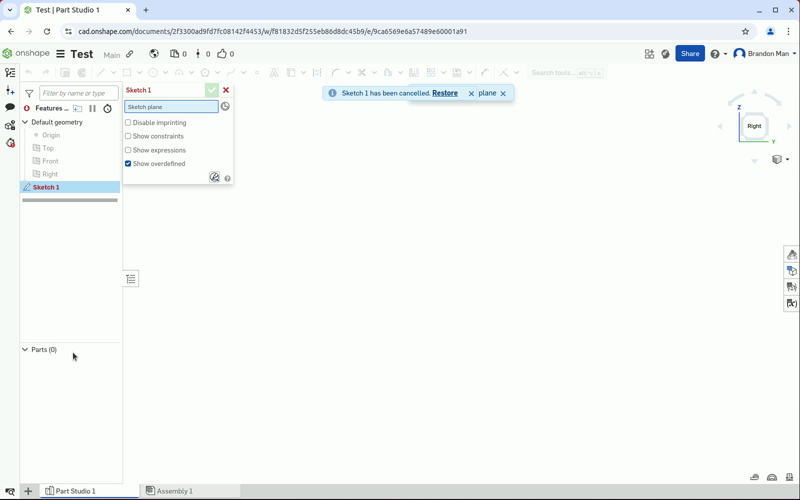
mouse_move(73, 176)
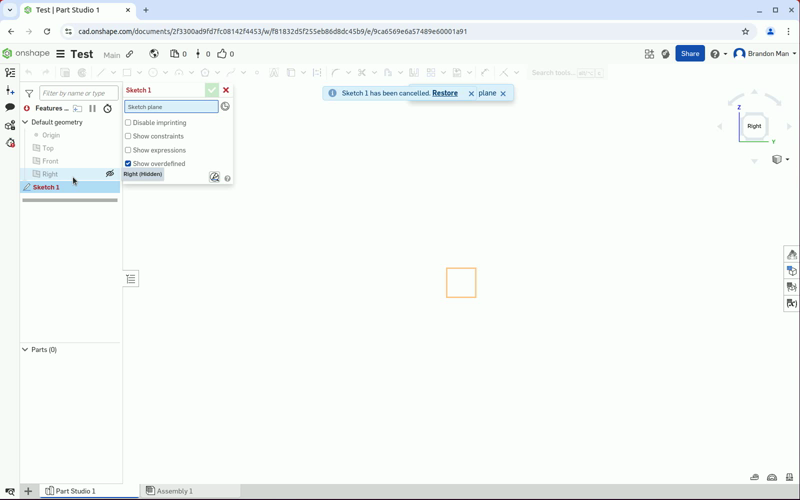
click(73, 176)
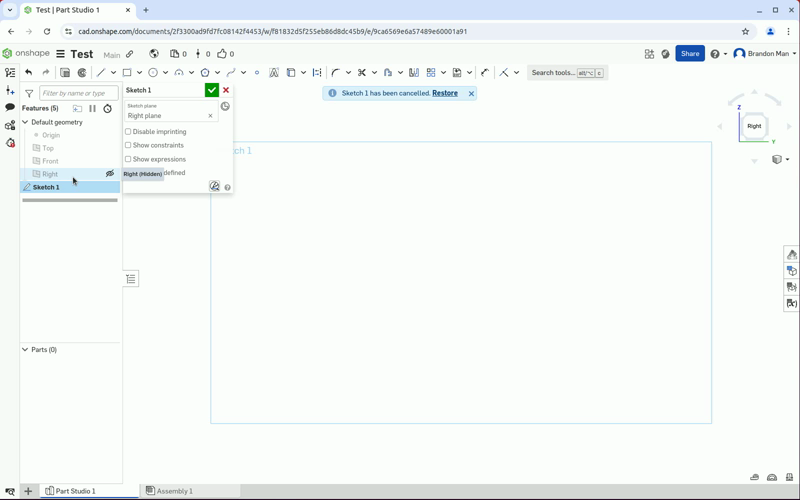
mouse_move(73, 352)
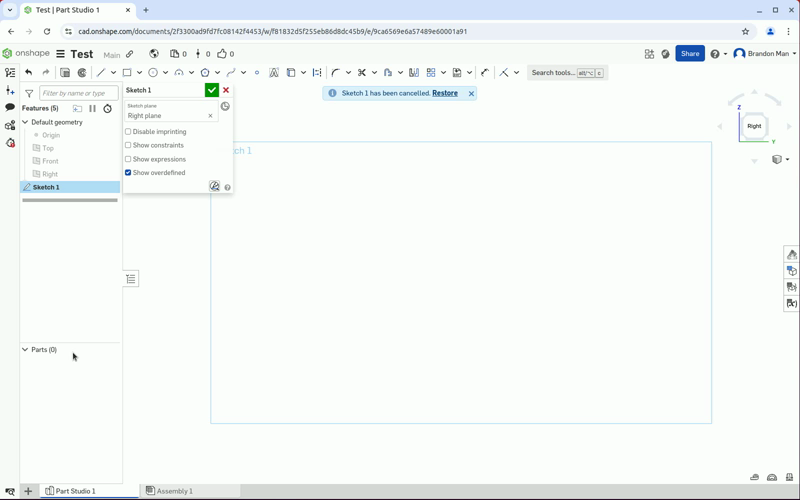
key(y)
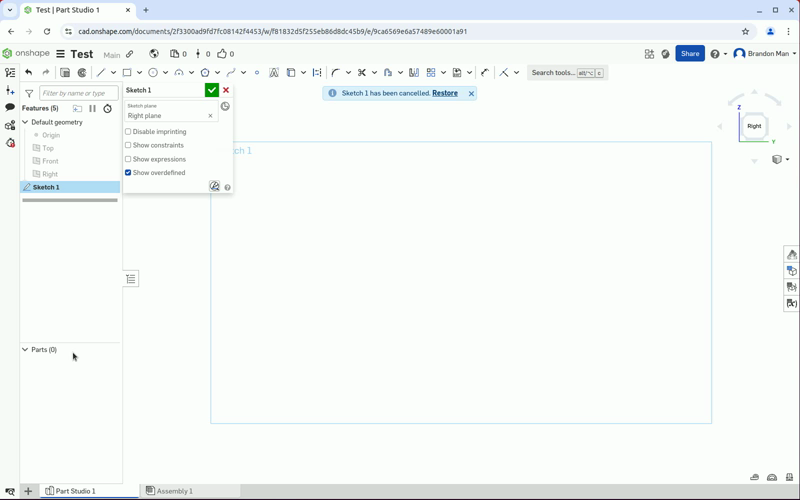
key(c)
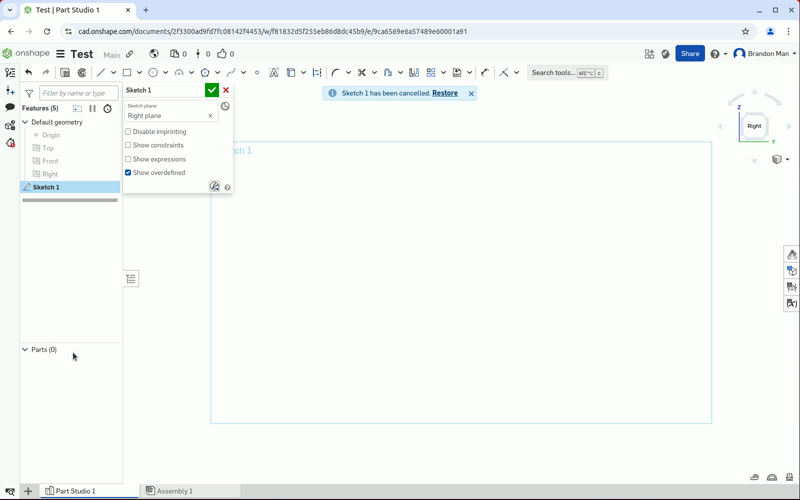
key_down(shift)
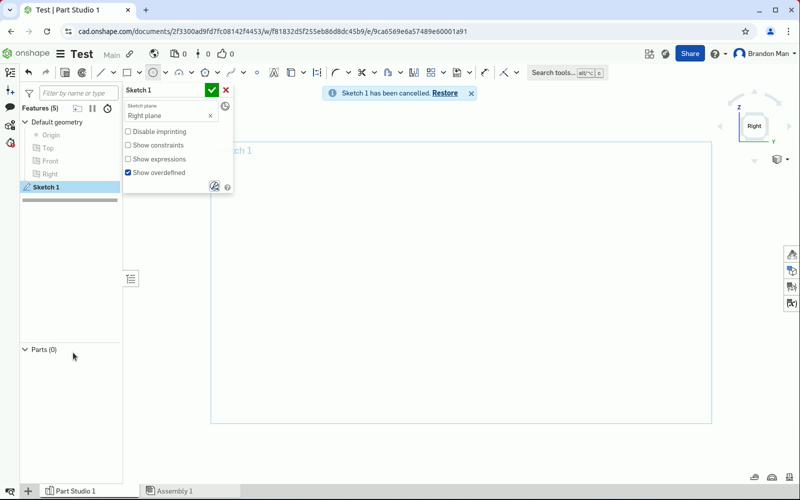
mouse_move(461, 282)
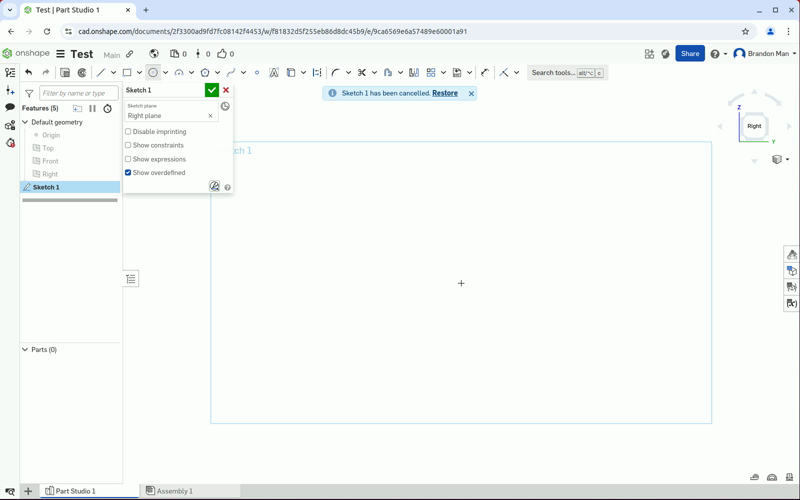
click(461, 282)
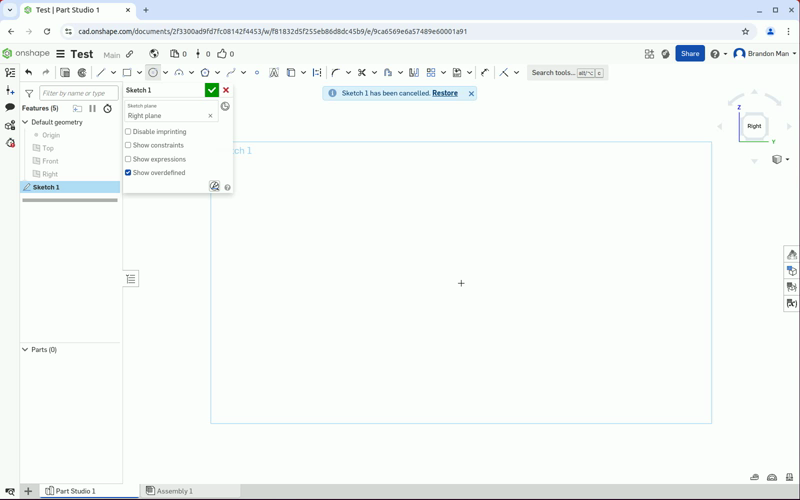
key_up(shift)
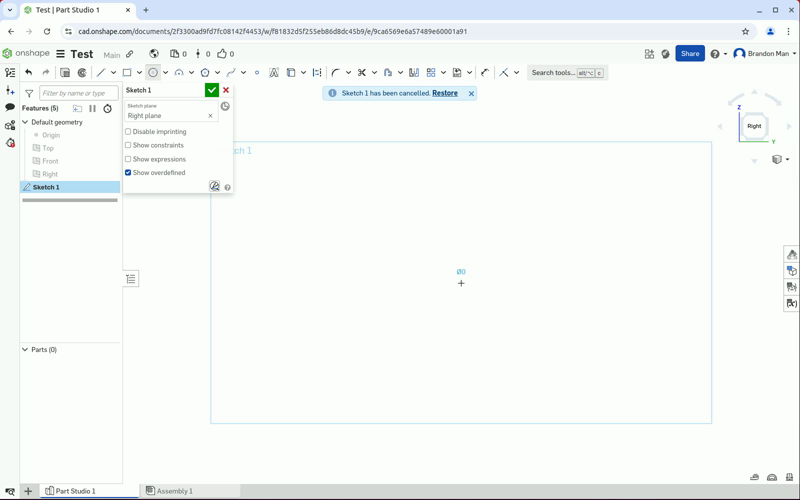
mouse_move(518, 282)
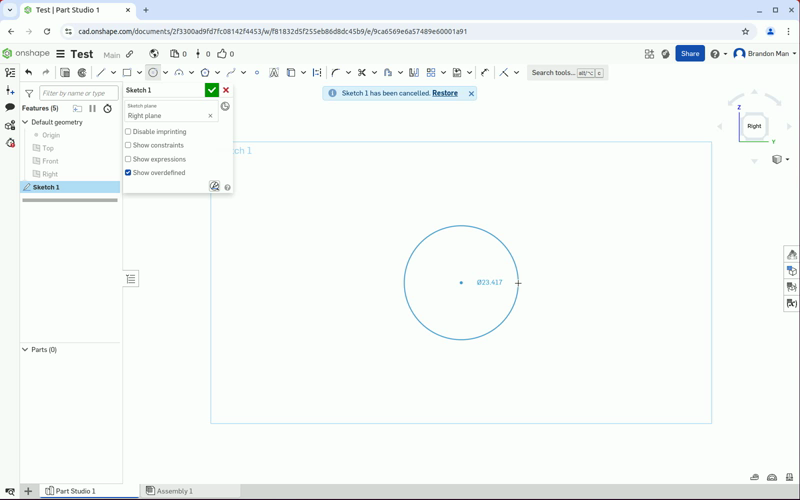
click(518, 282)
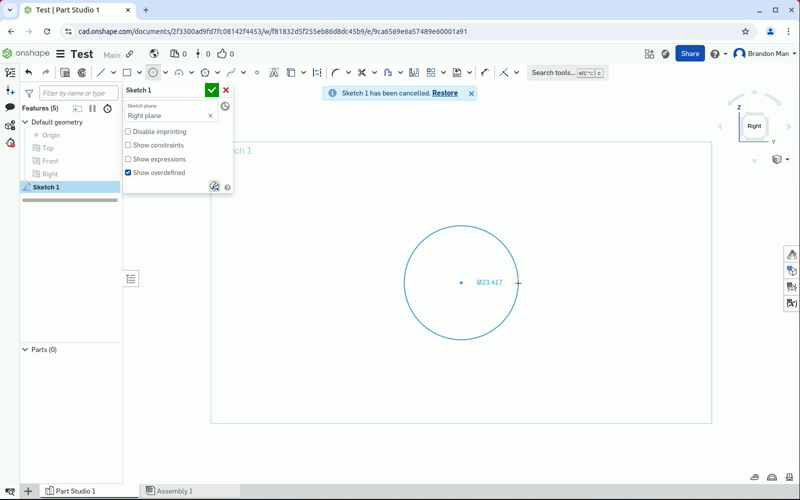
key(esc)
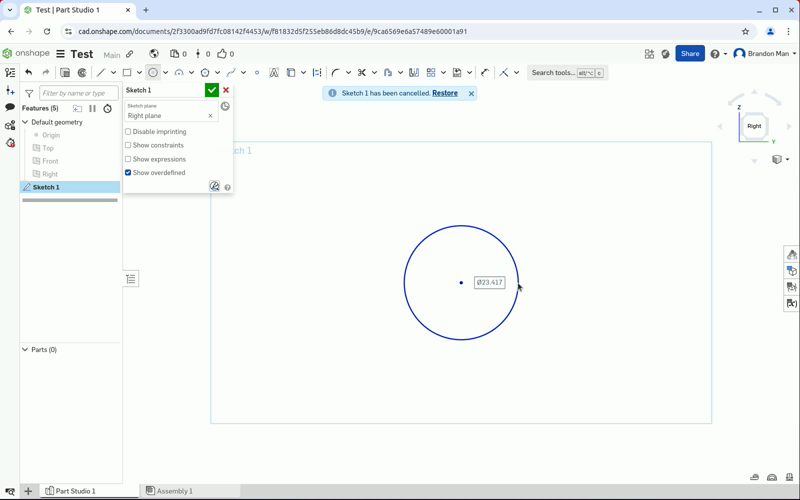
key(c)
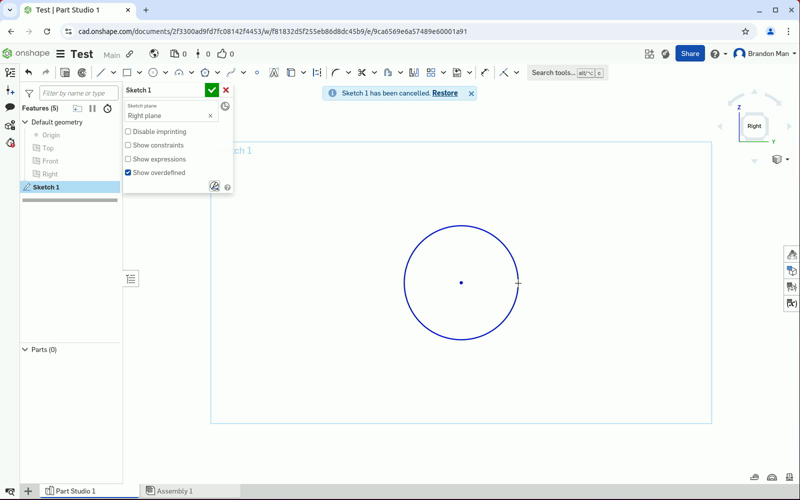
key_down(shift)
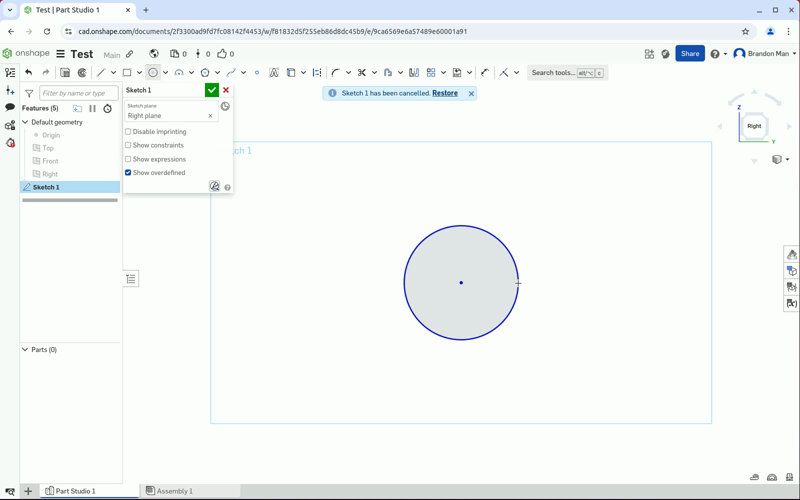
mouse_move(461, 282)
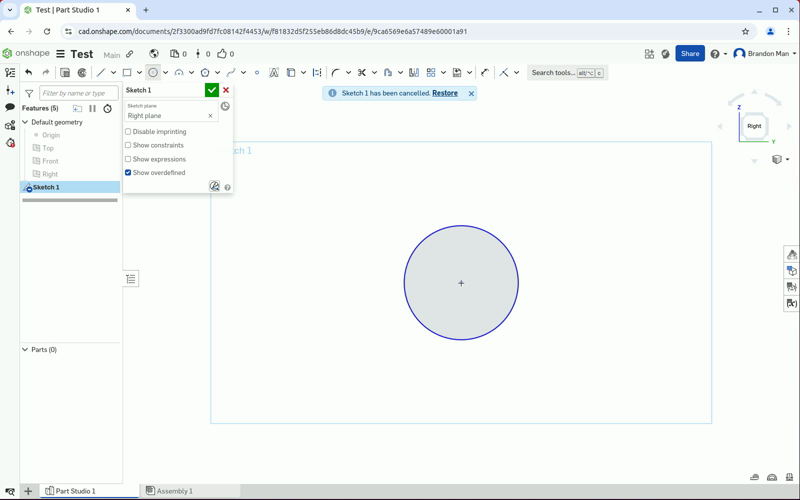
click(461, 282)
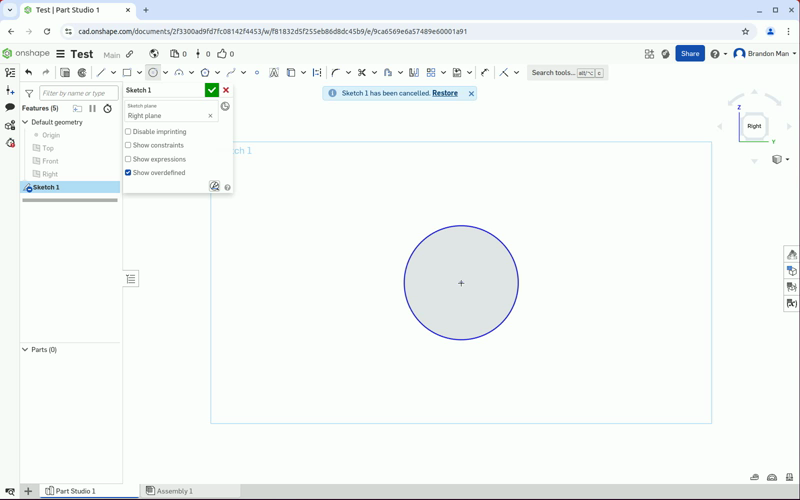
key_up(shift)
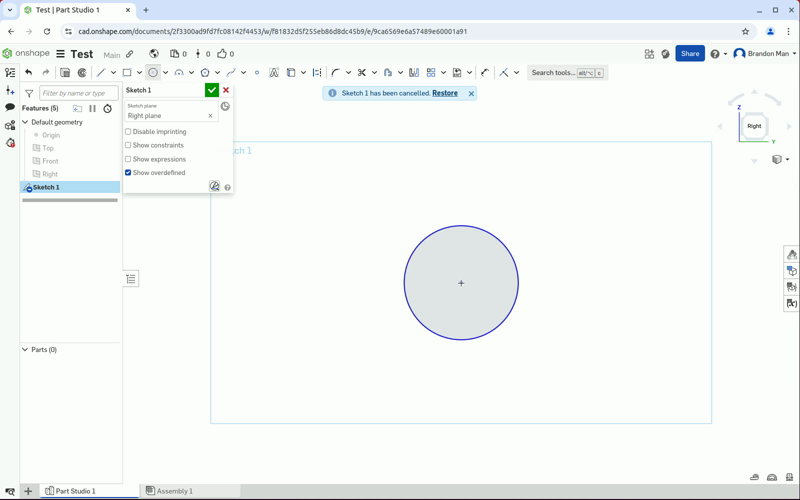
mouse_move(514, 282)
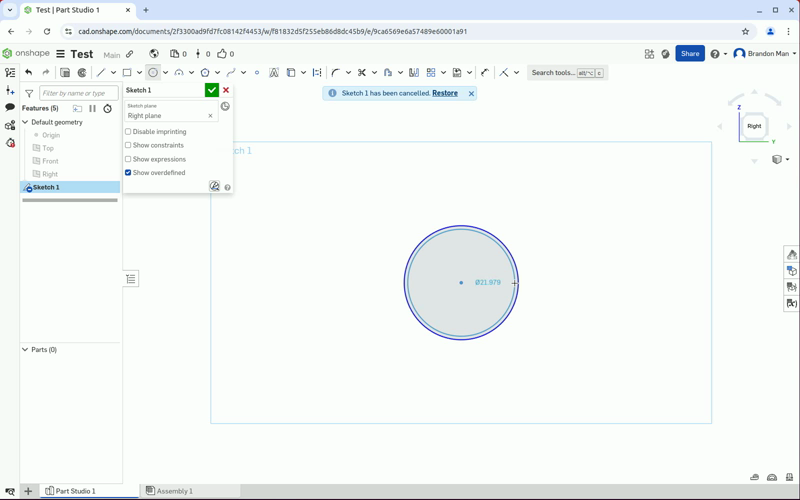
scroll(6)
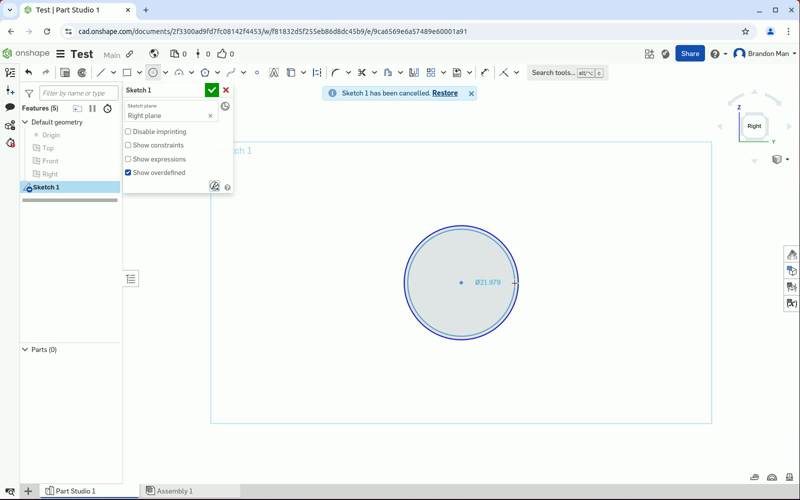
scroll(6)
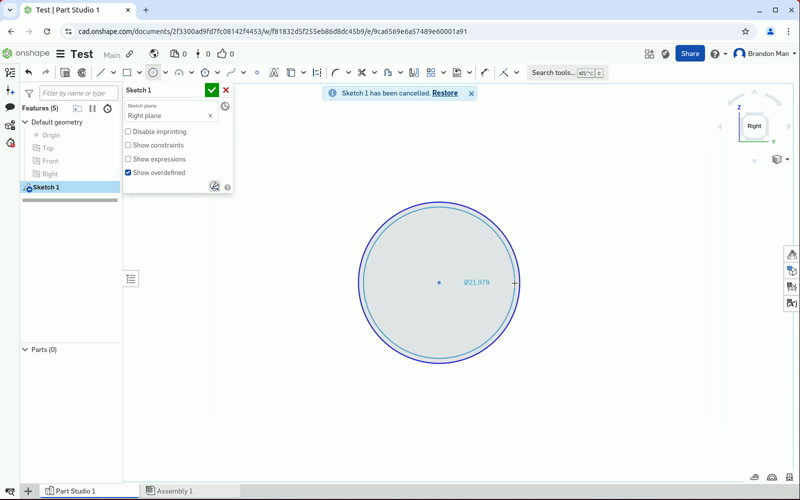
scroll(6)
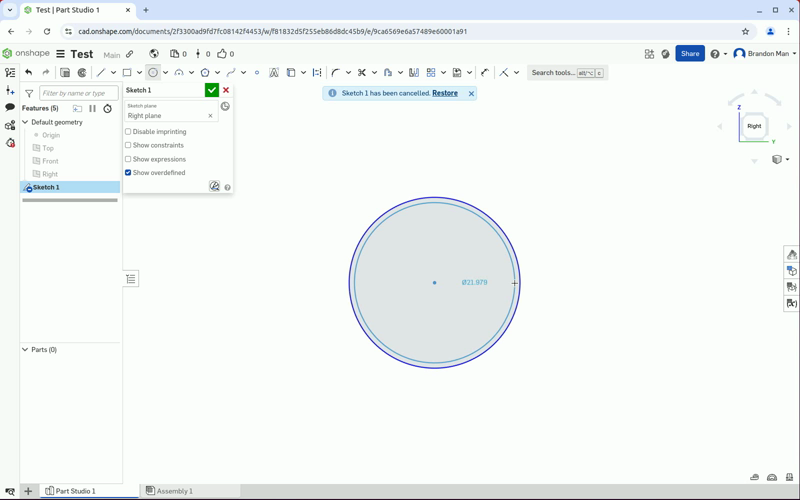
scroll(6)
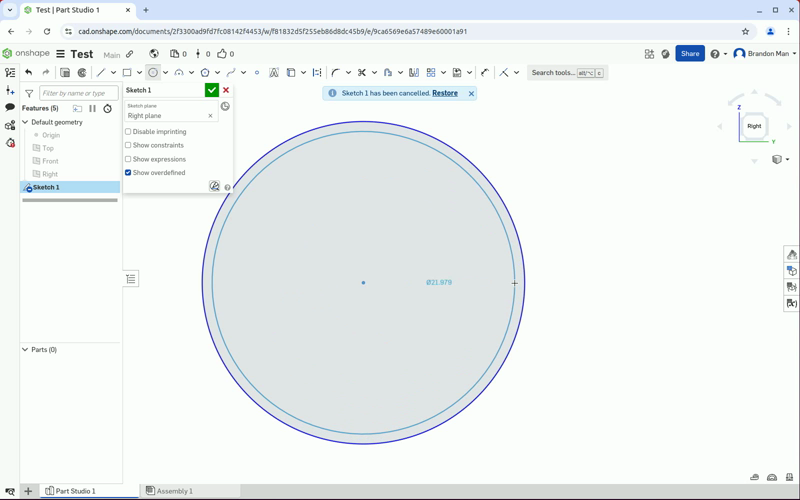
scroll(6)
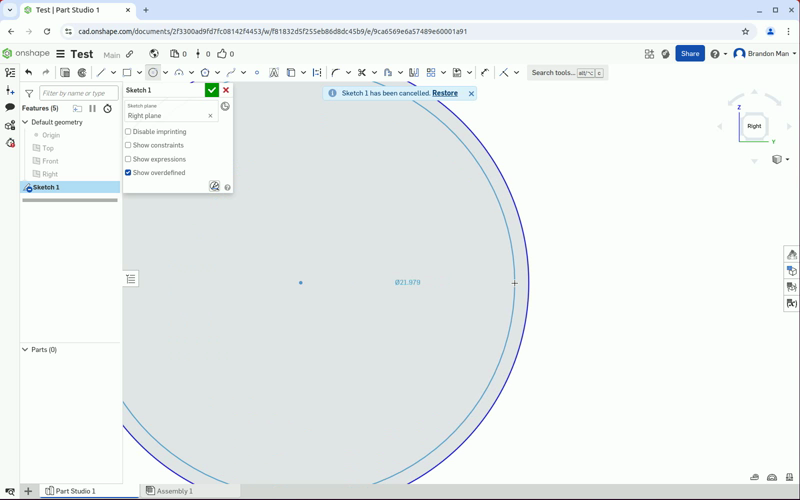
scroll(6)
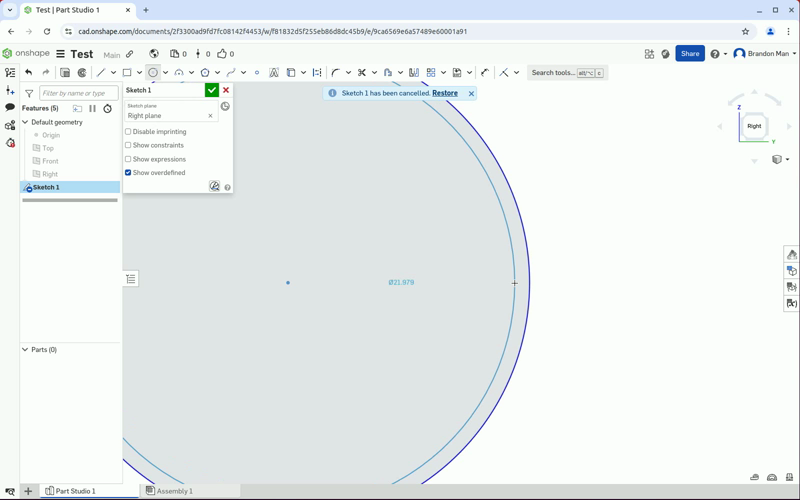
scroll(6)
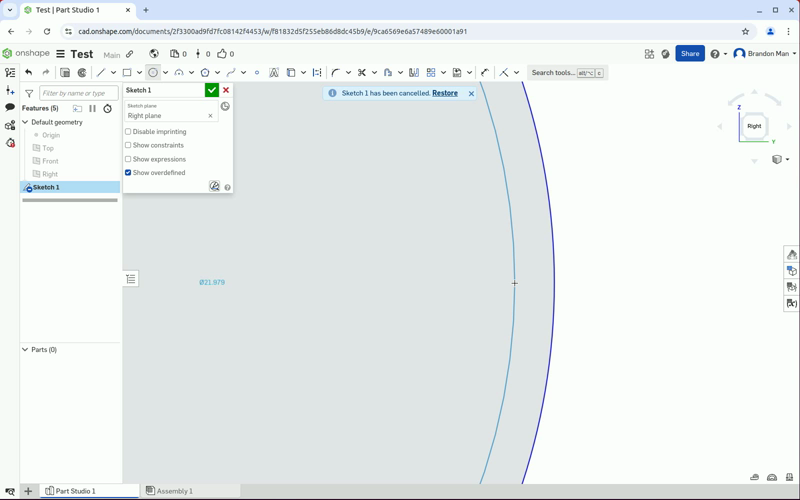
click(514, 282)
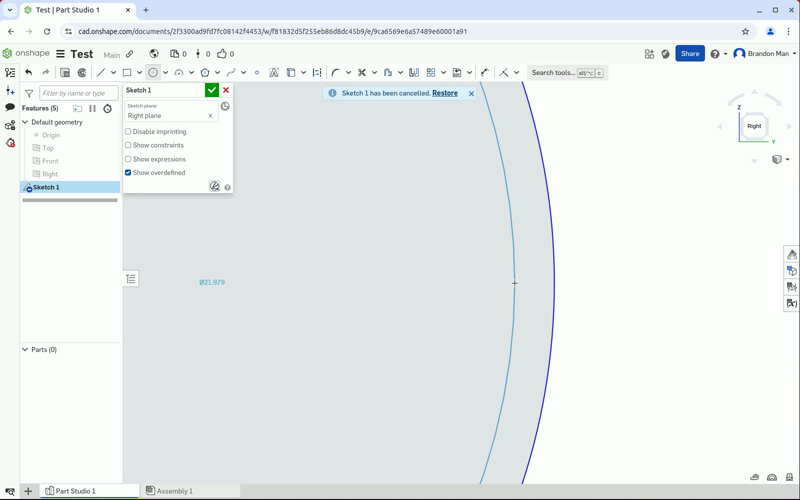
scroll(-6)
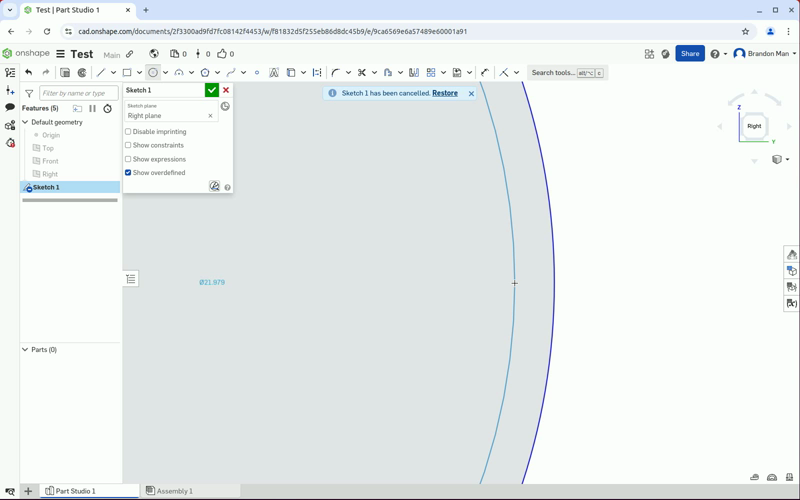
scroll(-6)
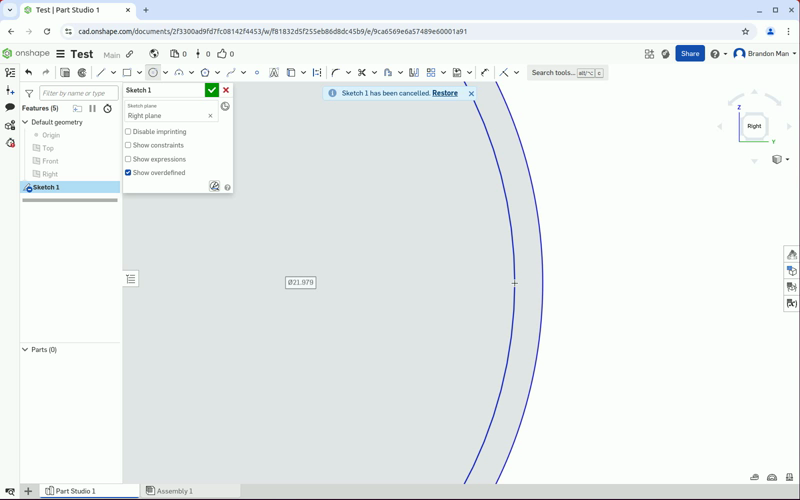
scroll(-6)
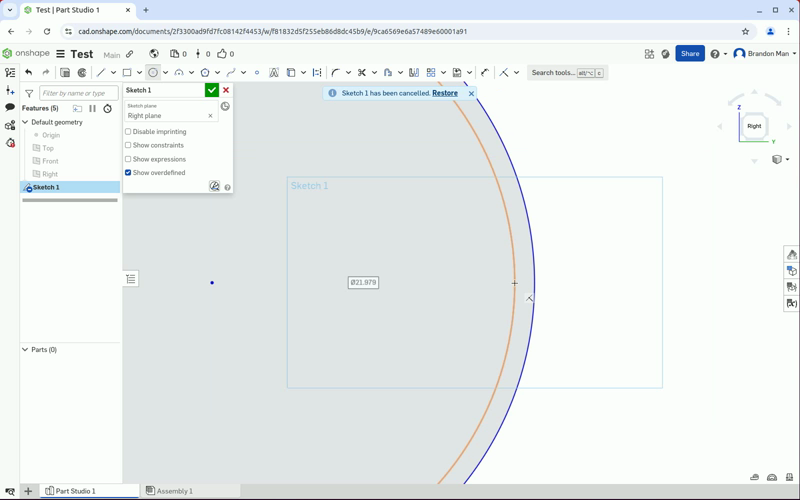
scroll(-6)
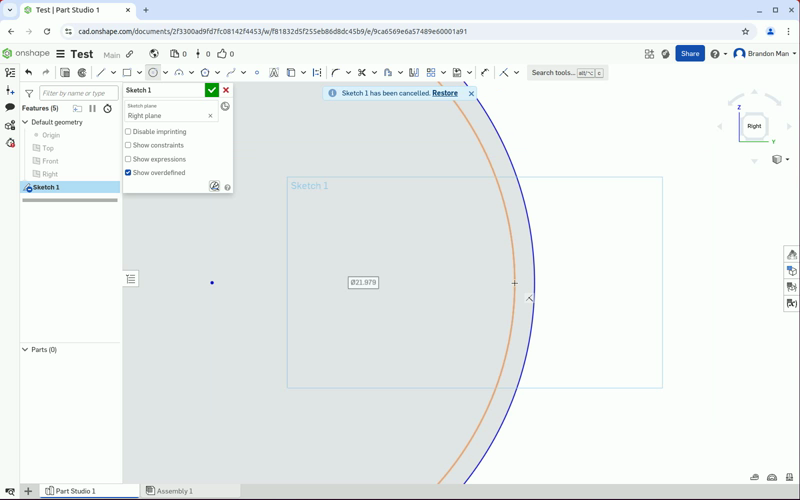
scroll(-6)
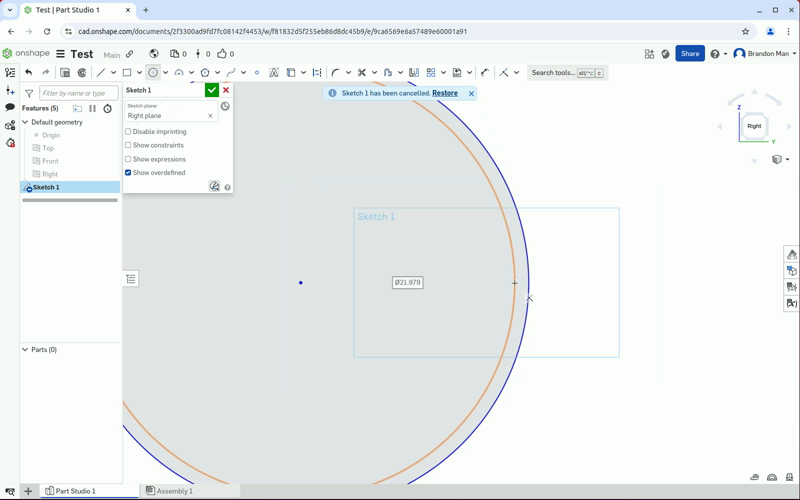
scroll(-6)
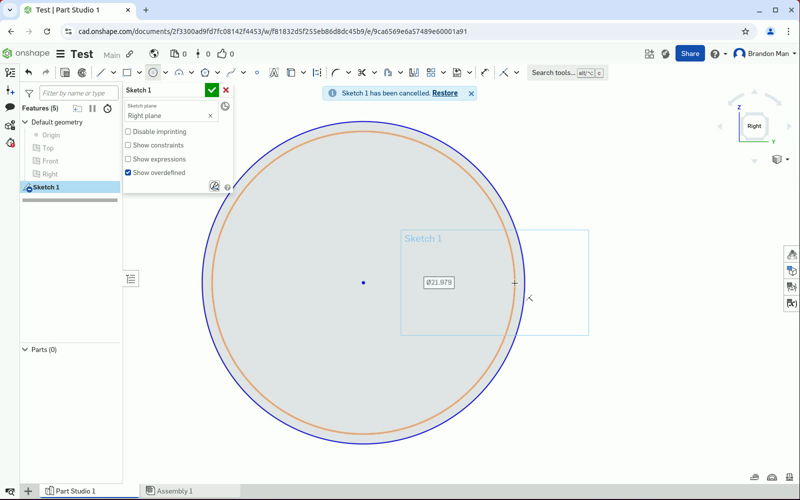
scroll(-6)
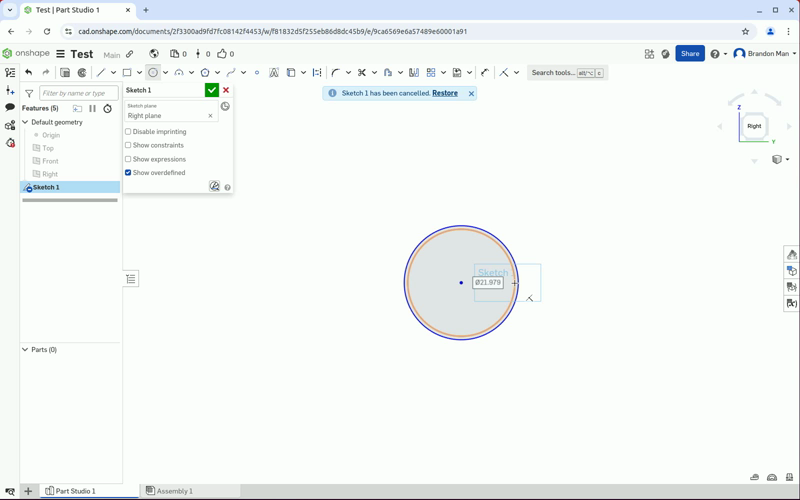
key(esc)
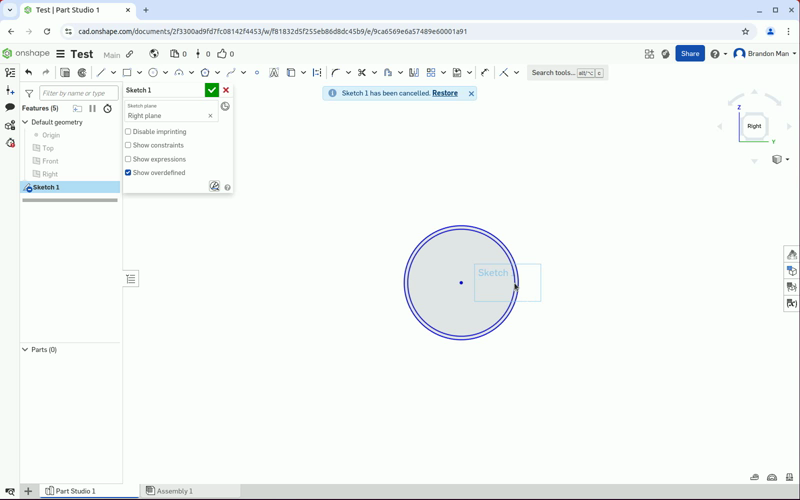
mouse_move(443, 231)
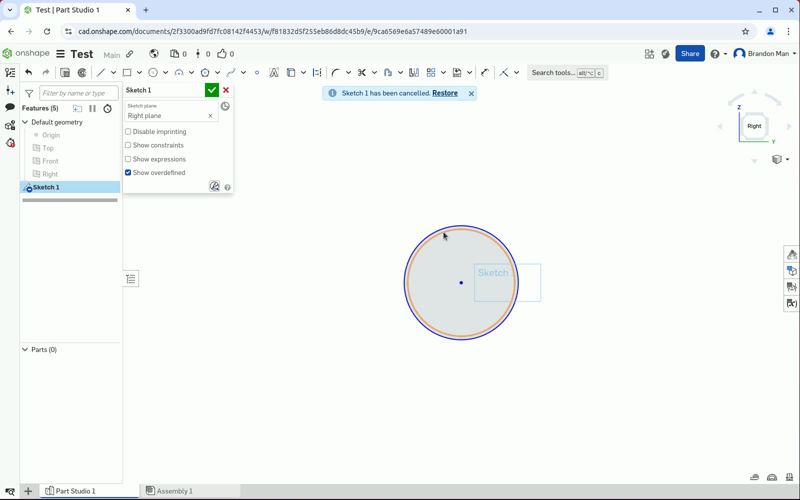
scroll(6)
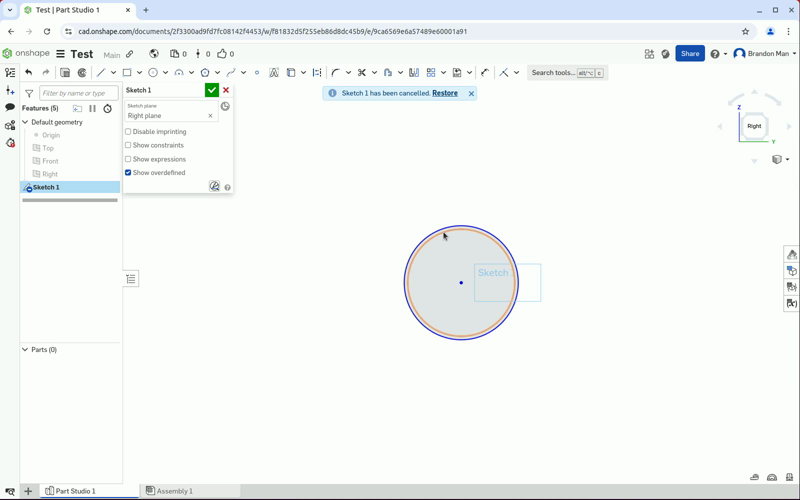
scroll(6)
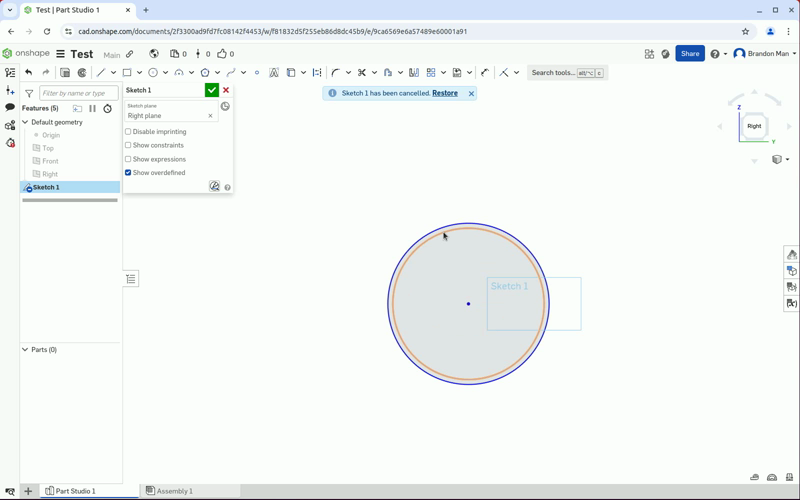
scroll(6)
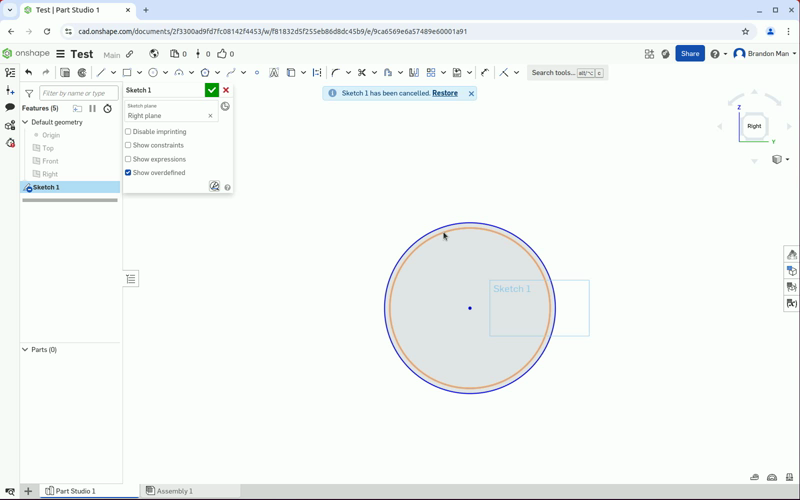
scroll(6)
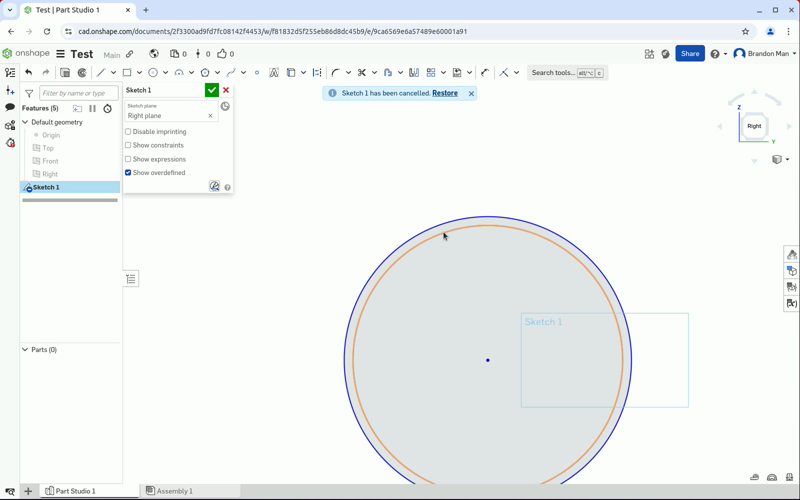
scroll(6)
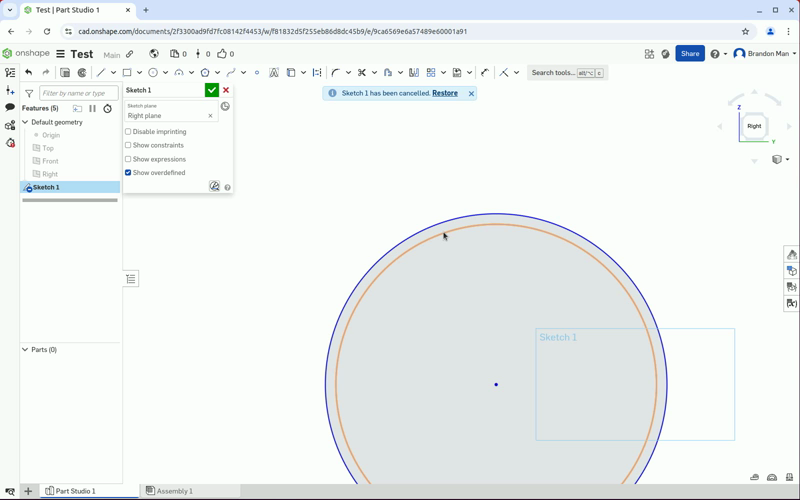
scroll(6)
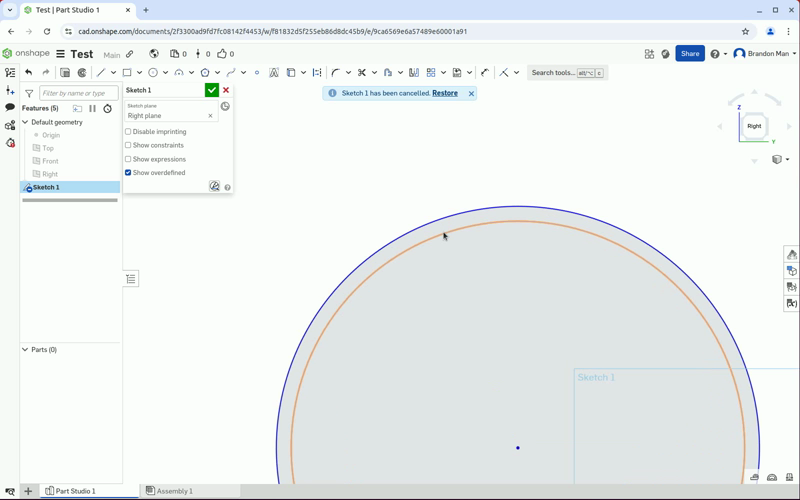
scroll(6)
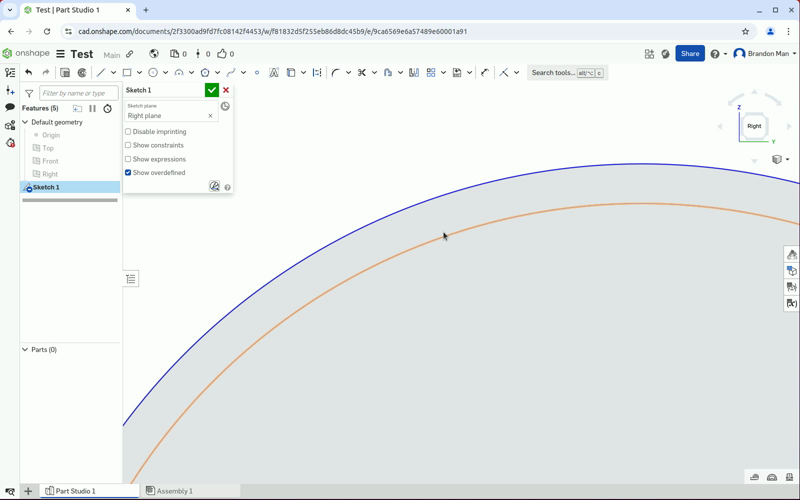
click(443, 231)
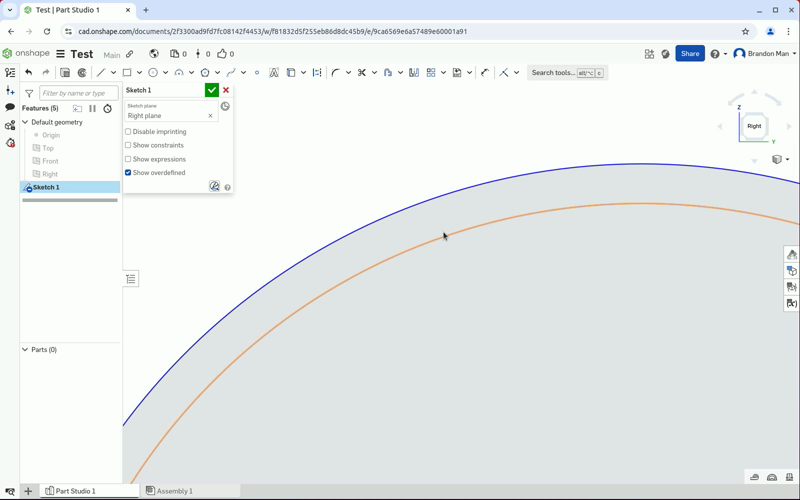
scroll(-6)
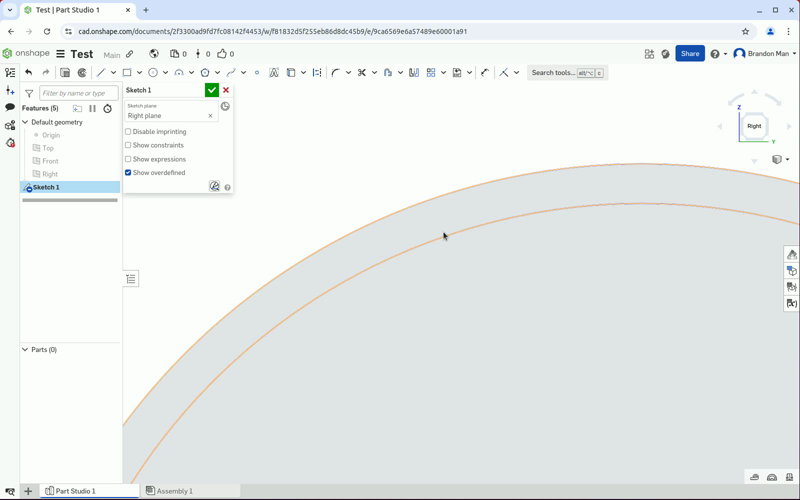
scroll(-6)
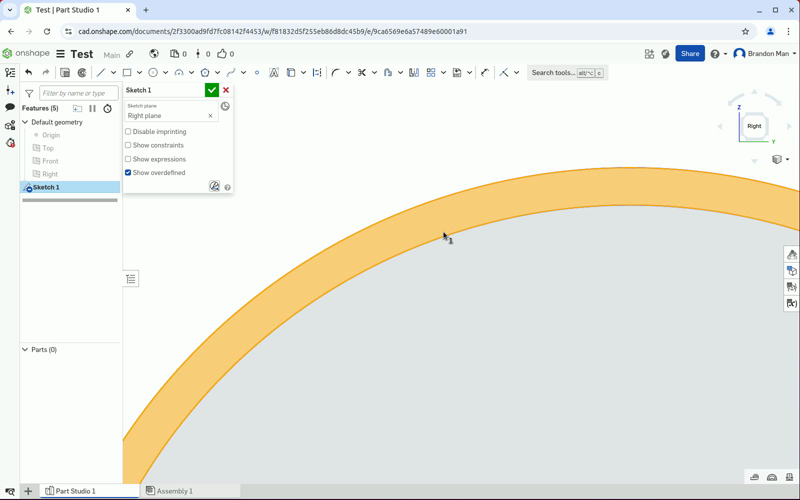
scroll(-6)
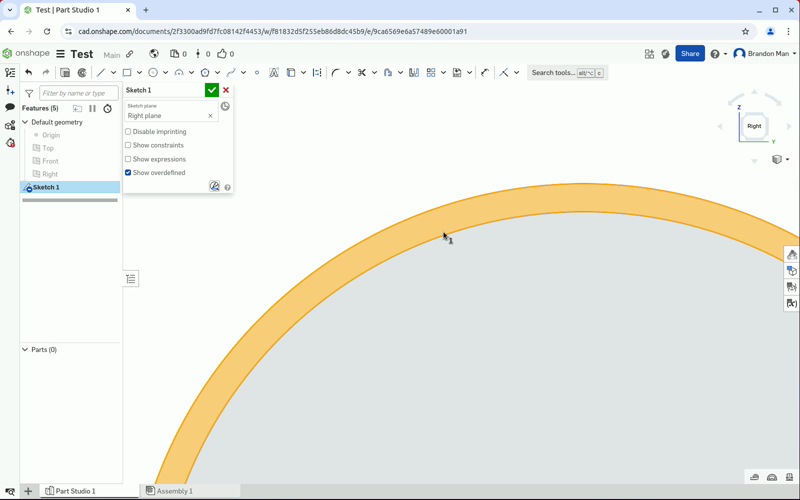
scroll(-6)
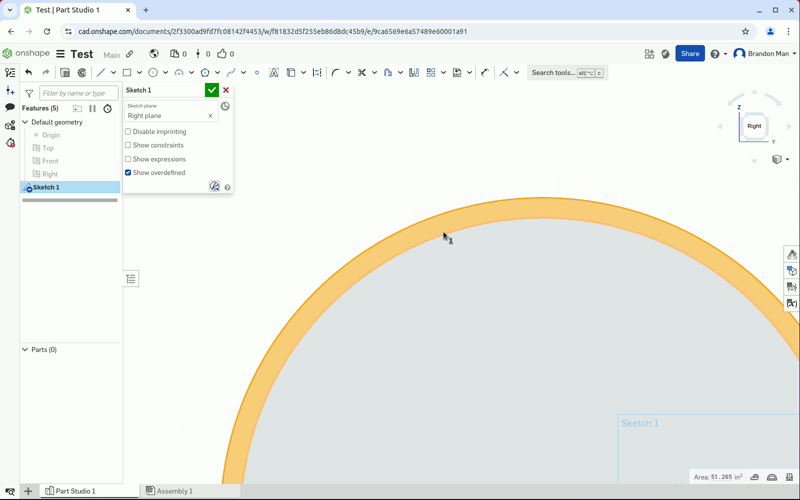
scroll(-6)
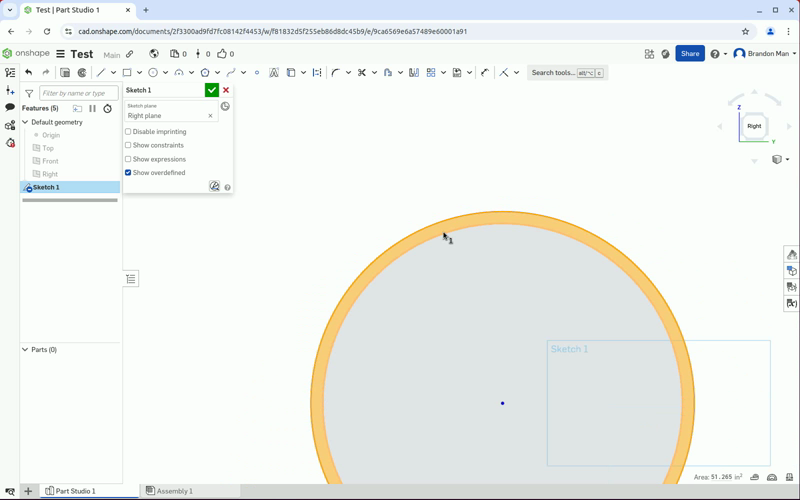
scroll(-6)
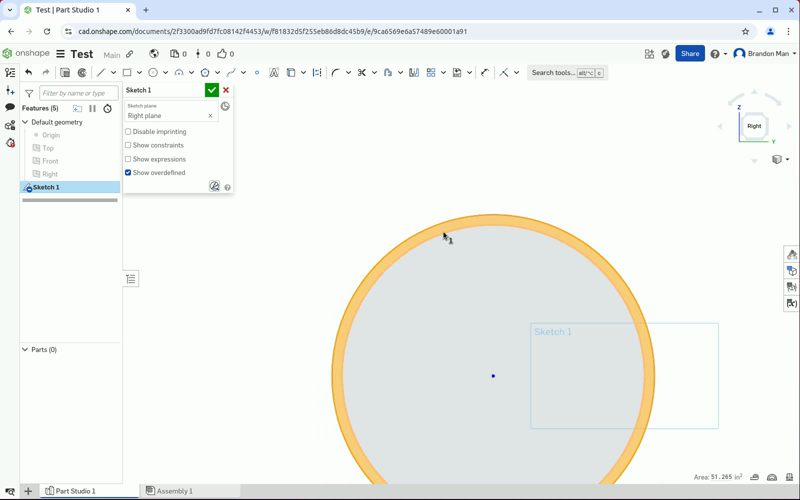
scroll(-6)
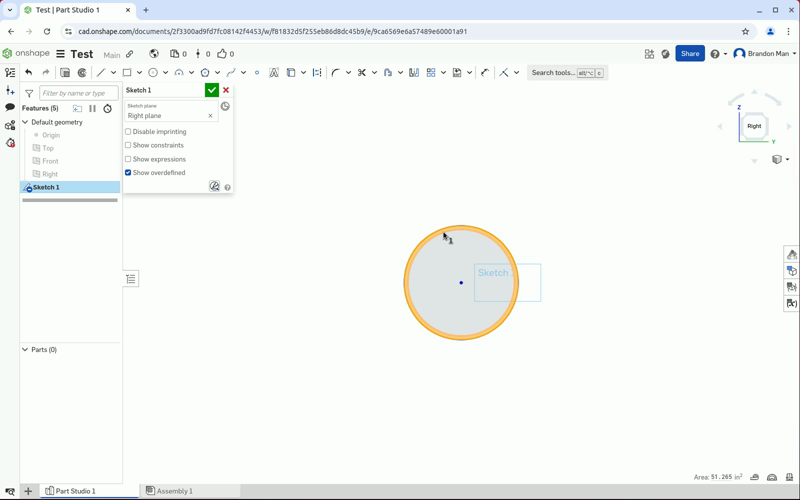
mouse_move(73, 352)
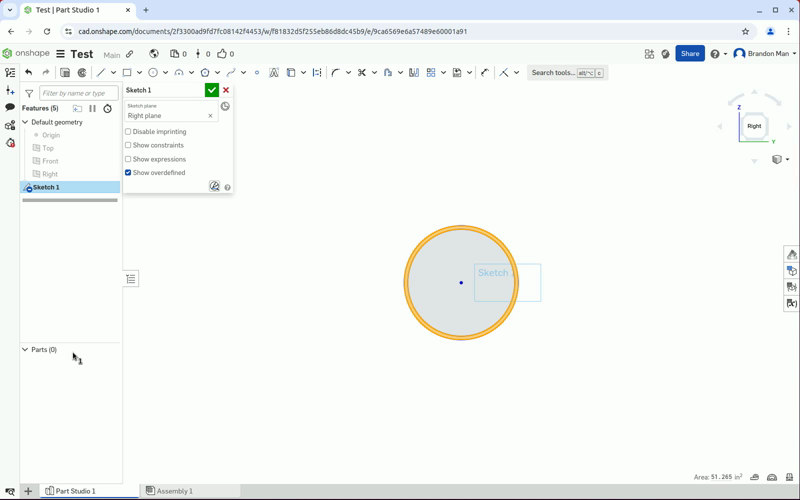
key(shift+y)
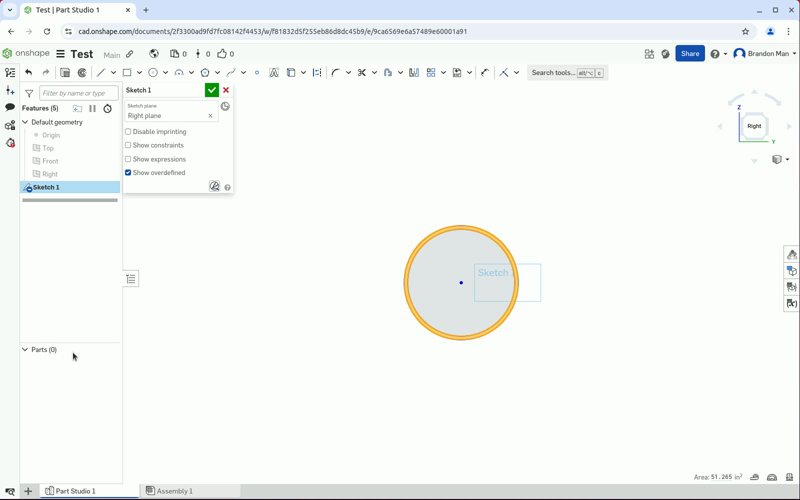
key(shift+e)
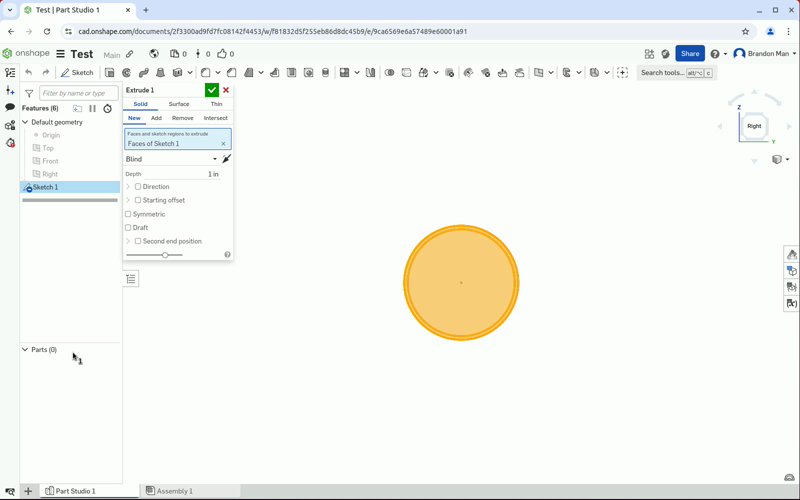
mouse_move(143, 106)
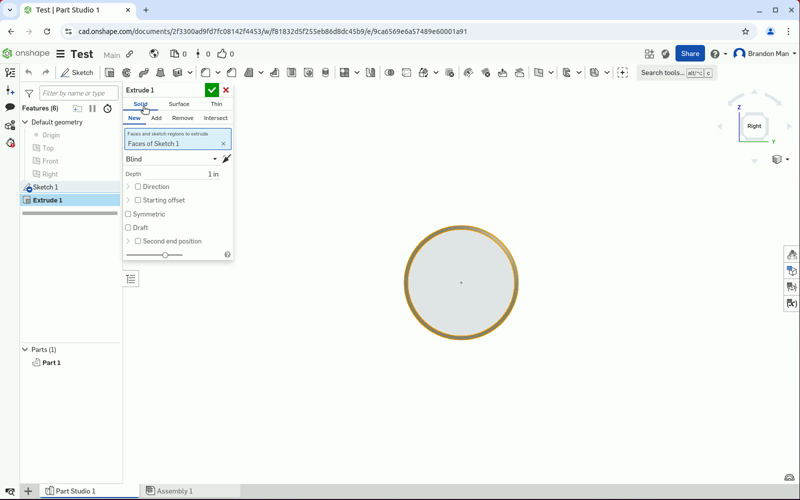
click(143, 106)
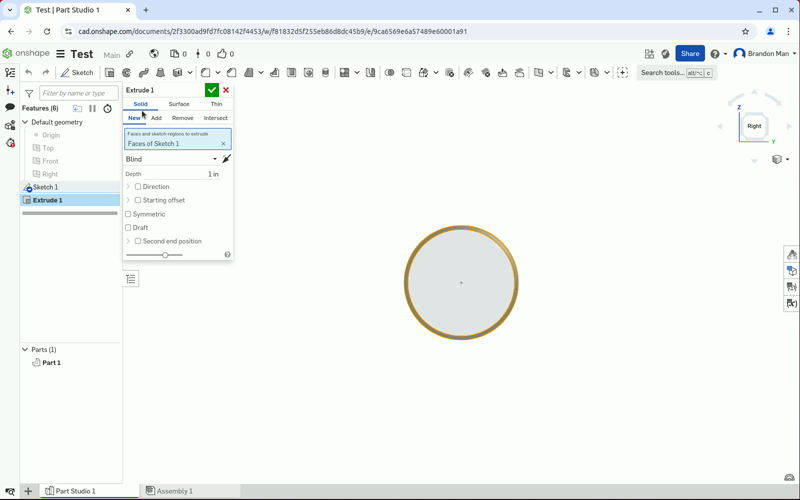
mouse_move(137, 120)
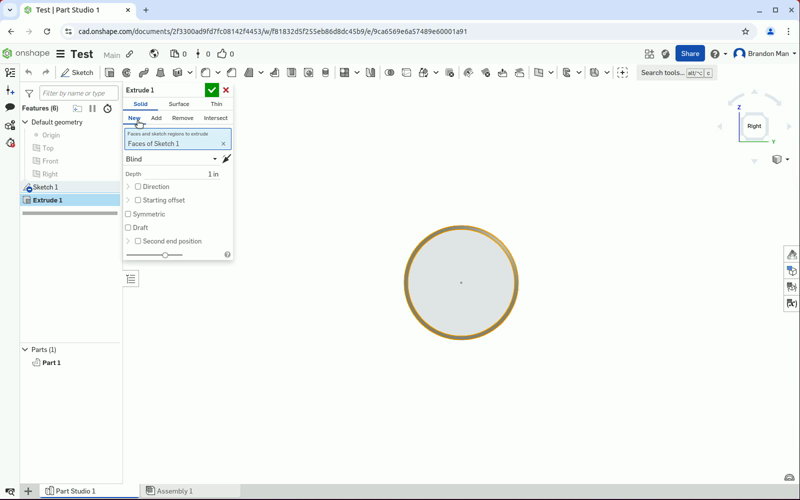
click(137, 120)
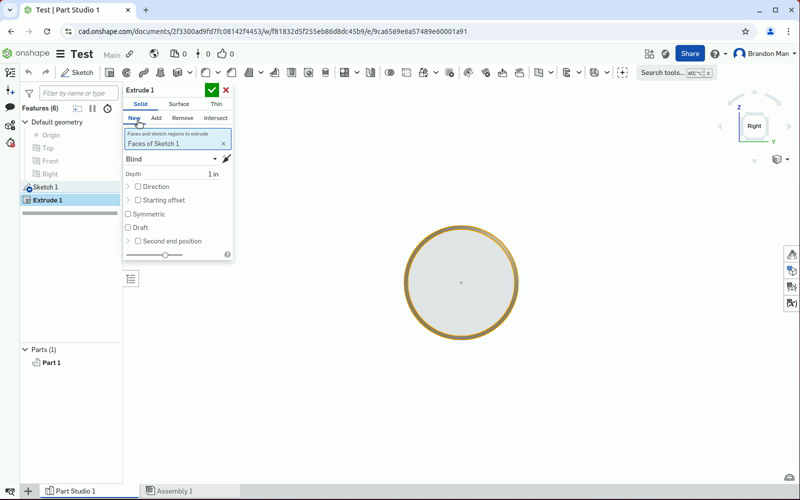
key(tab, 4)
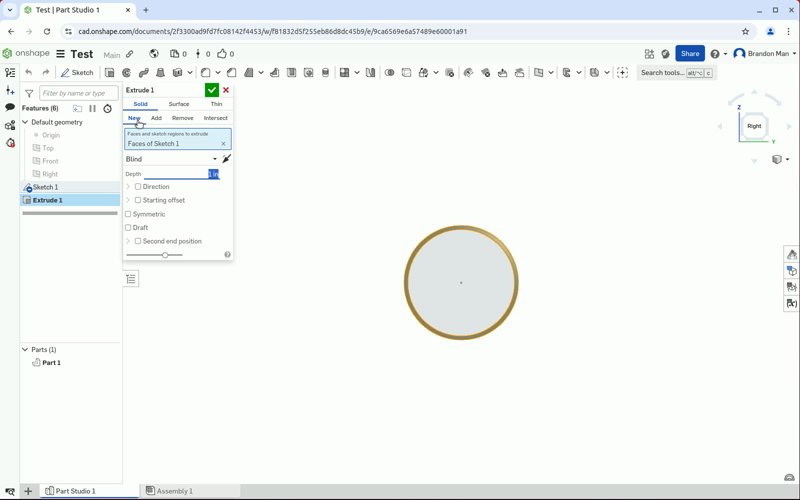
text(-23.108)
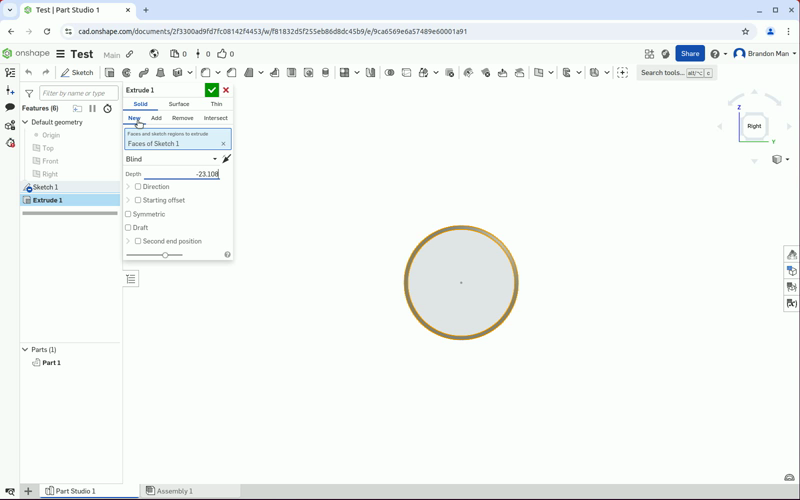
key(enter)
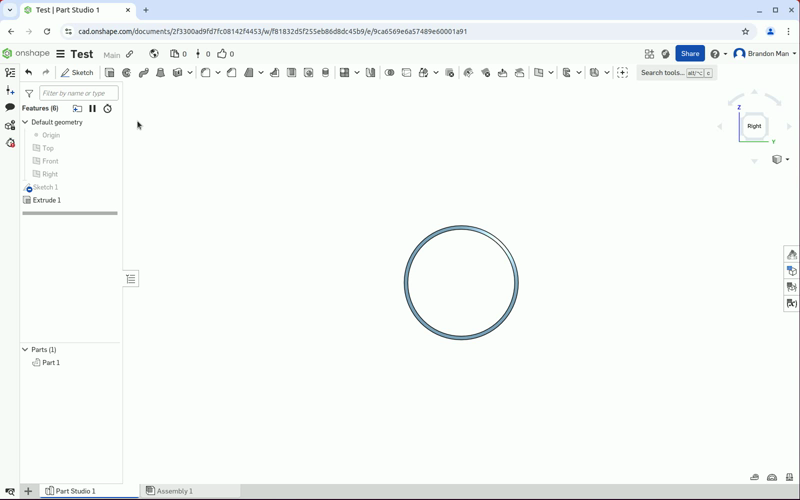
key(shift+h)
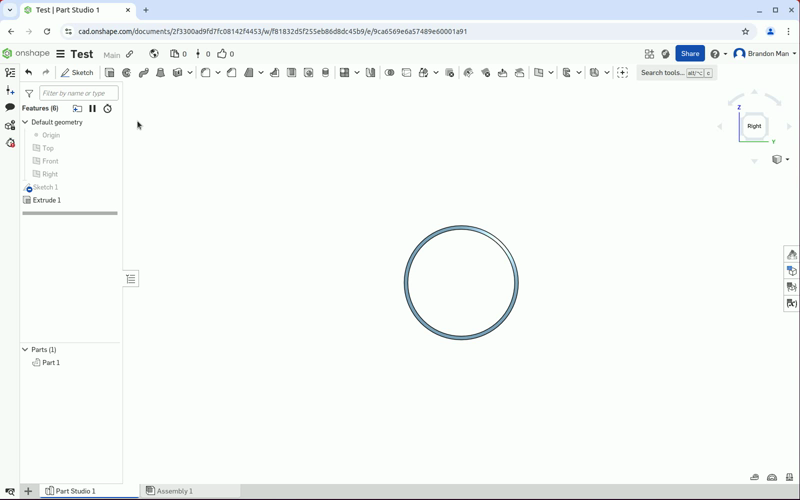
key(shift+h)
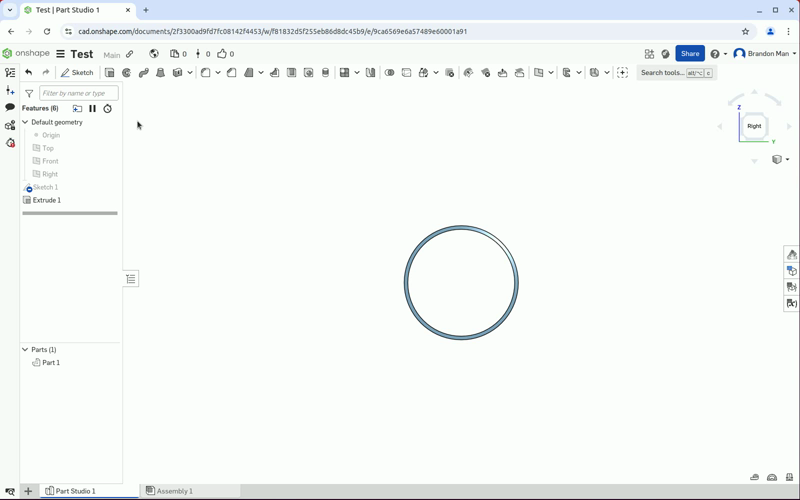
mouse_move(73, 189)
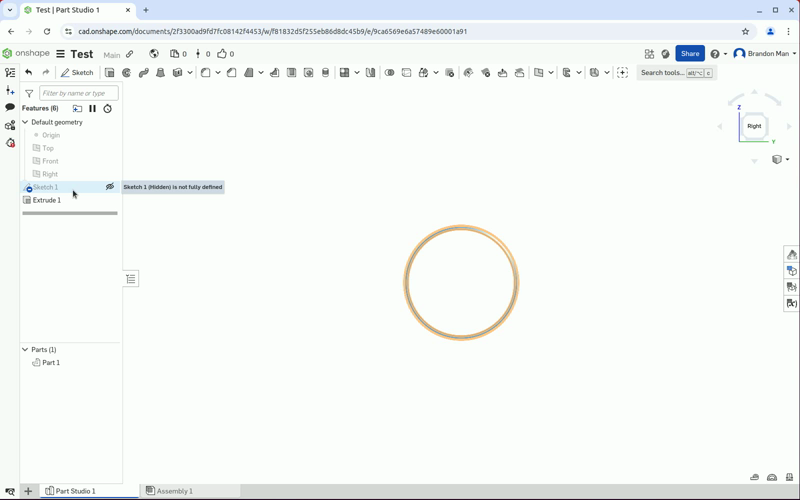
click(73, 189)
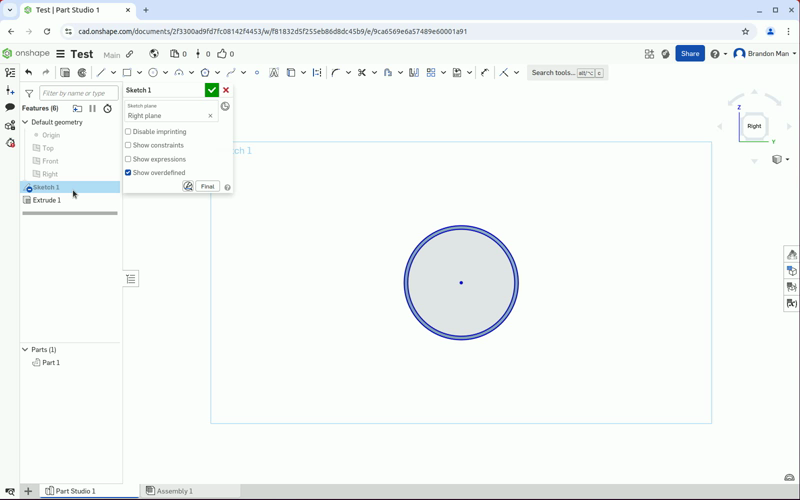
mouse_move(229, 92)
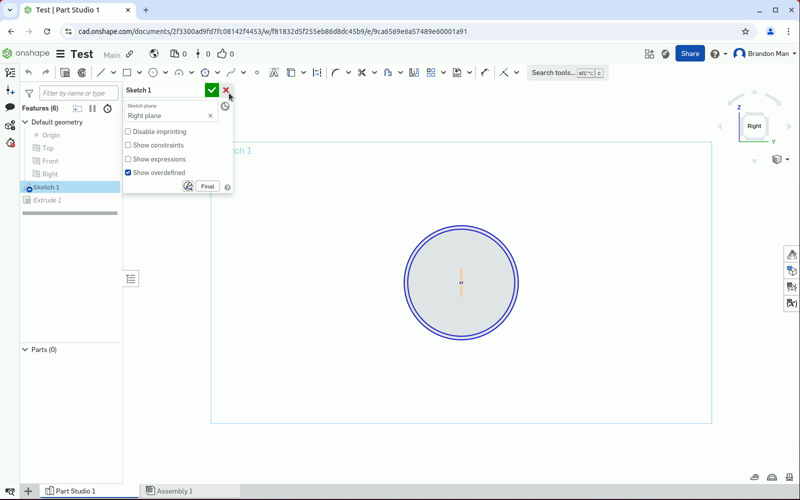
click(229, 92)
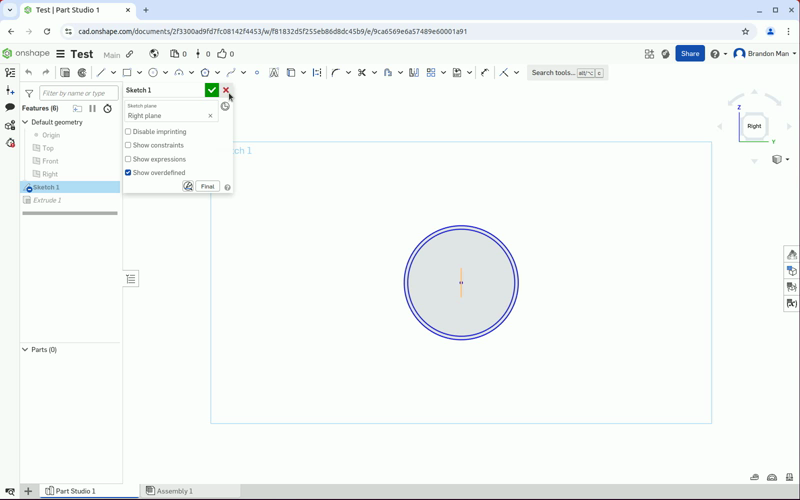
key(shift+s)
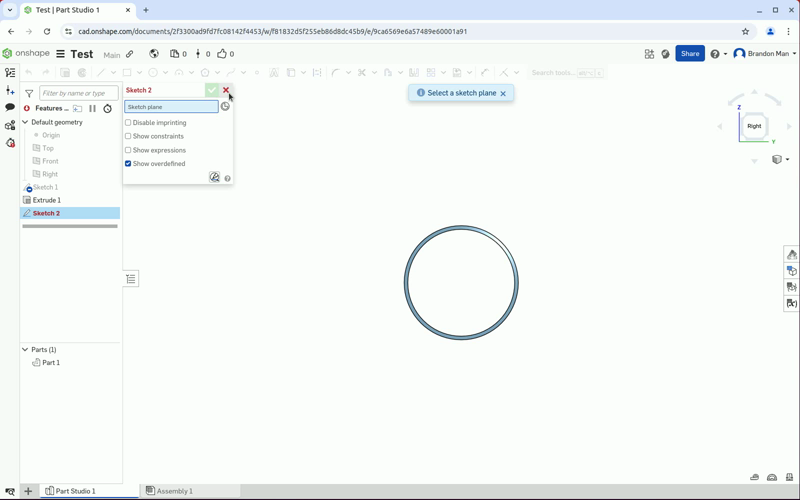
mouse_move(73, 176)
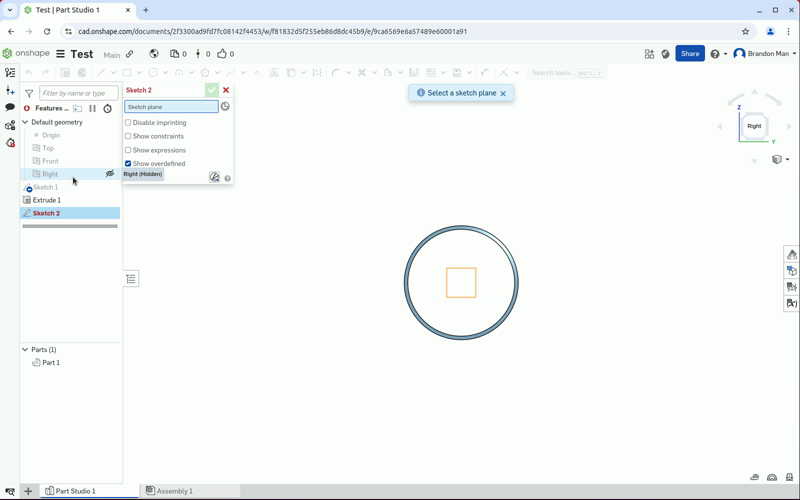
click(73, 176)
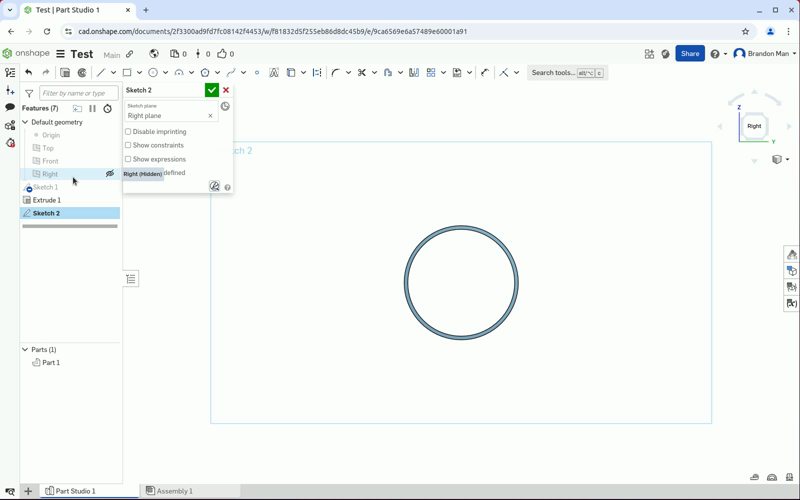
mouse_move(73, 352)
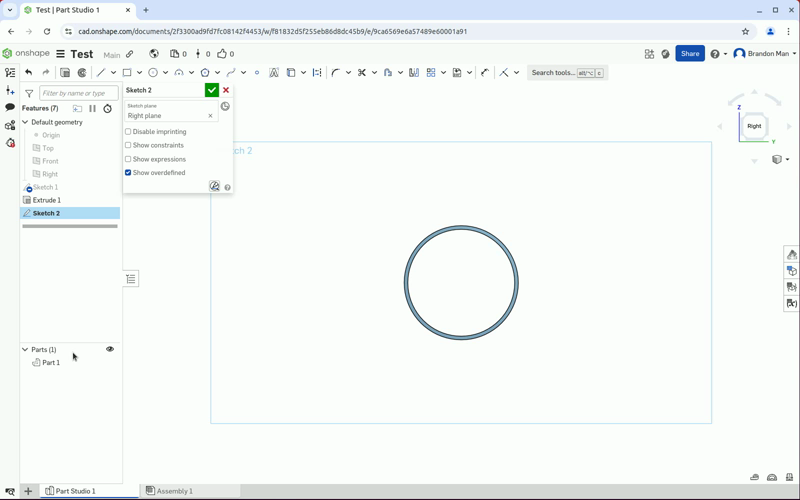
key(y)
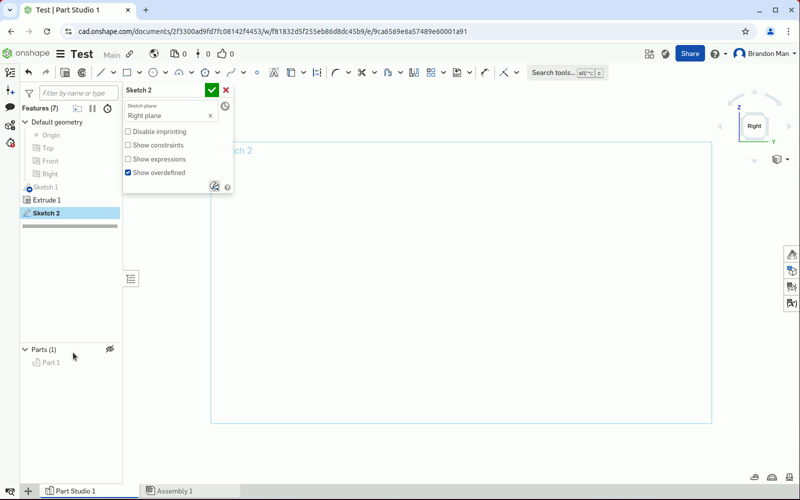
key(c)
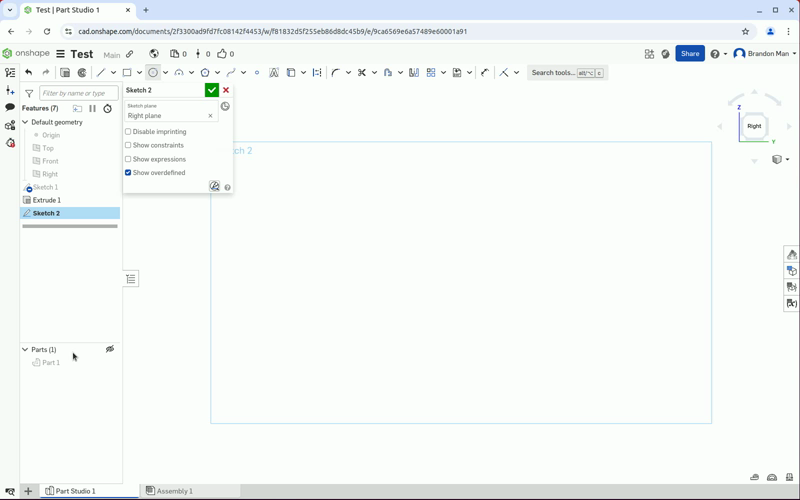
key_down(shift)
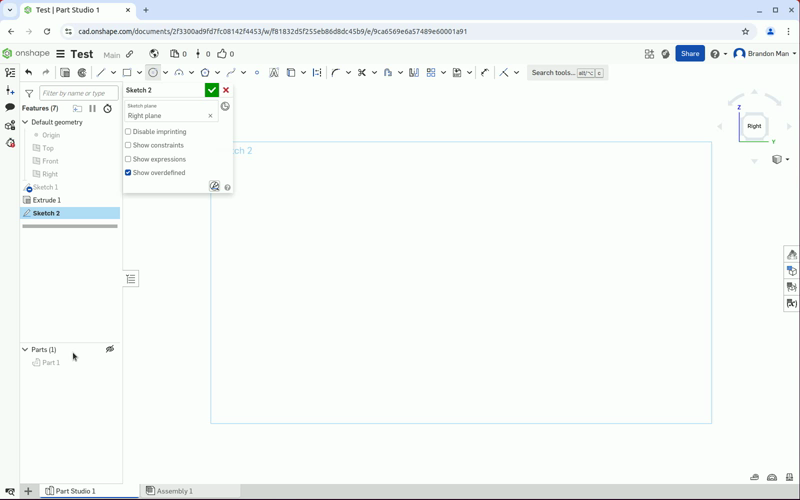
mouse_move(461, 282)
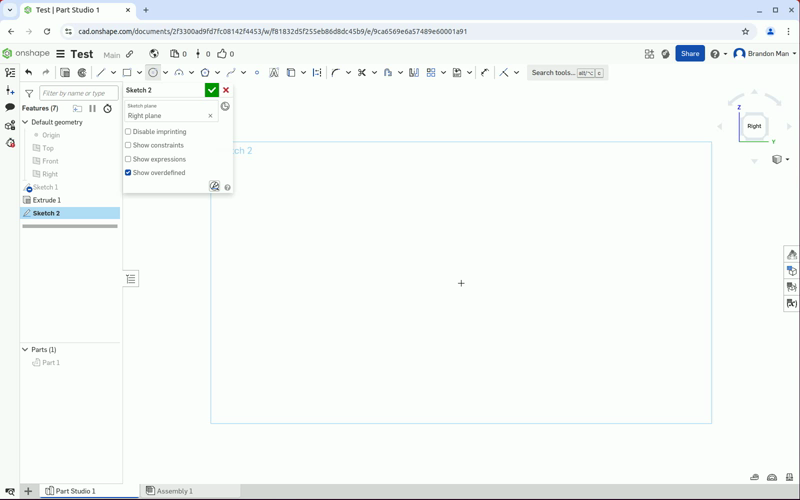
click(461, 282)
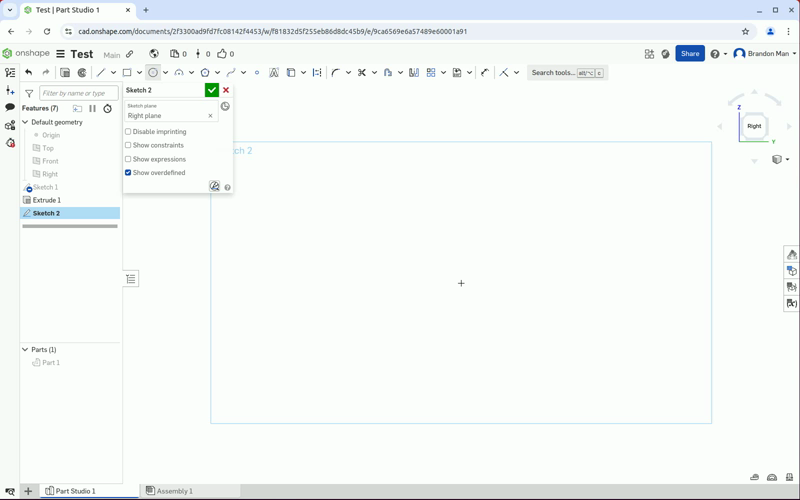
key_up(shift)
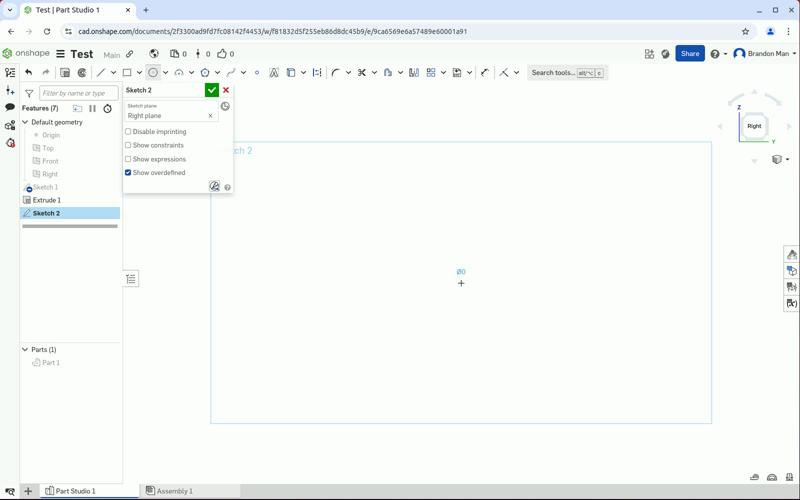
mouse_move(516, 282)
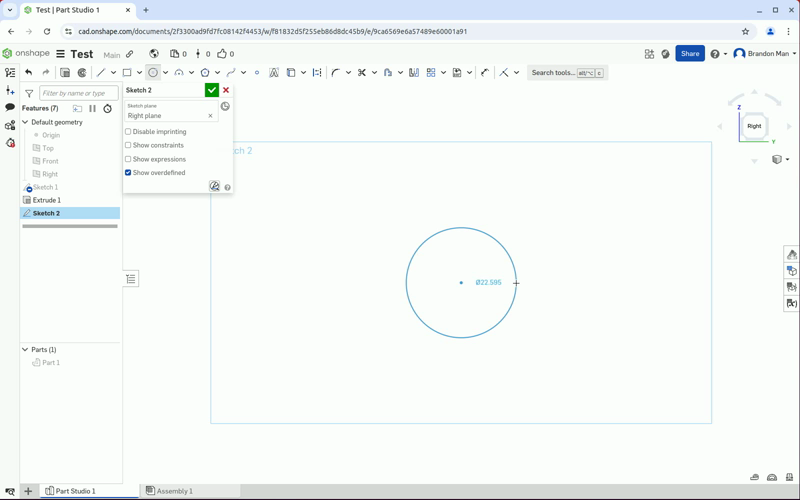
click(516, 282)
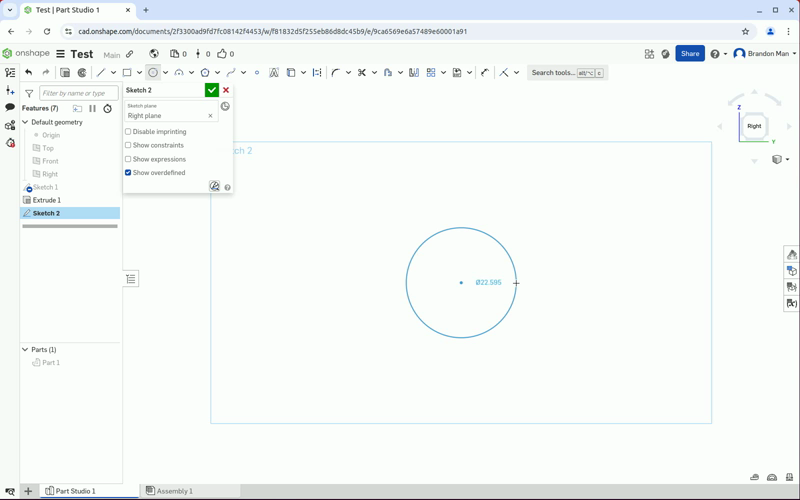
key(esc)
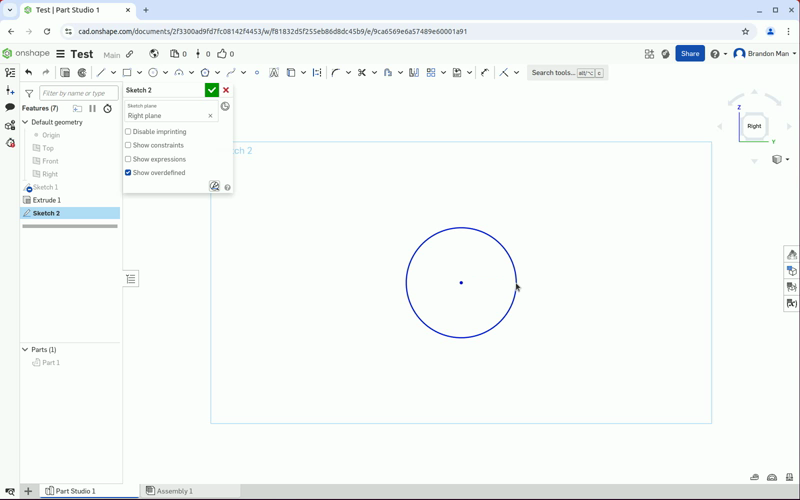
mouse_move(467, 295)
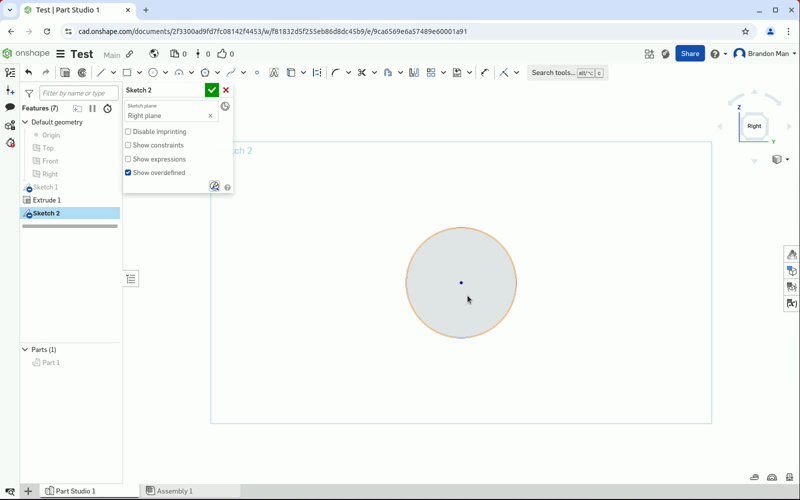
click(467, 295)
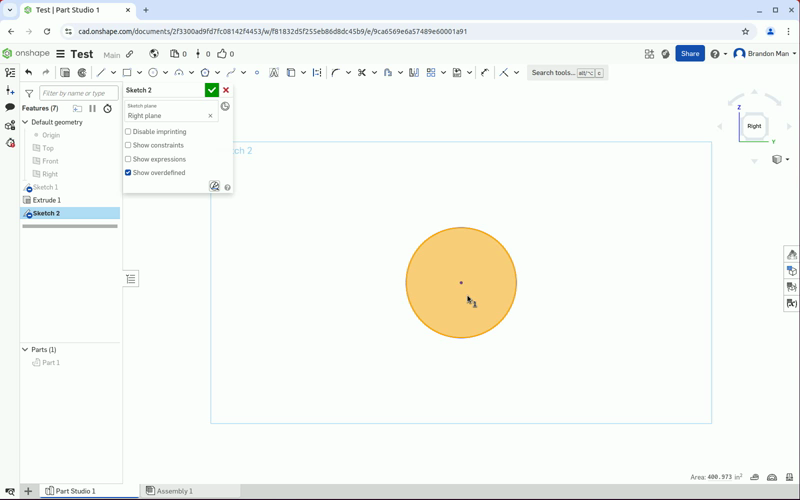
mouse_move(73, 352)
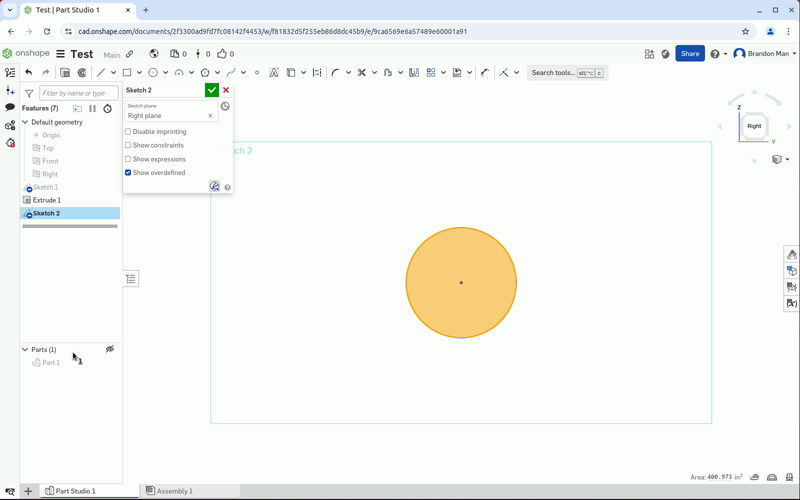
key(shift+y)
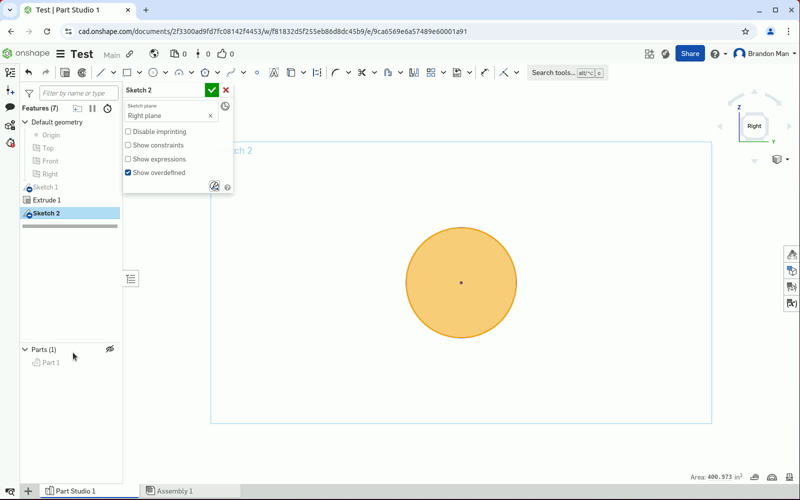
key(shift+e)
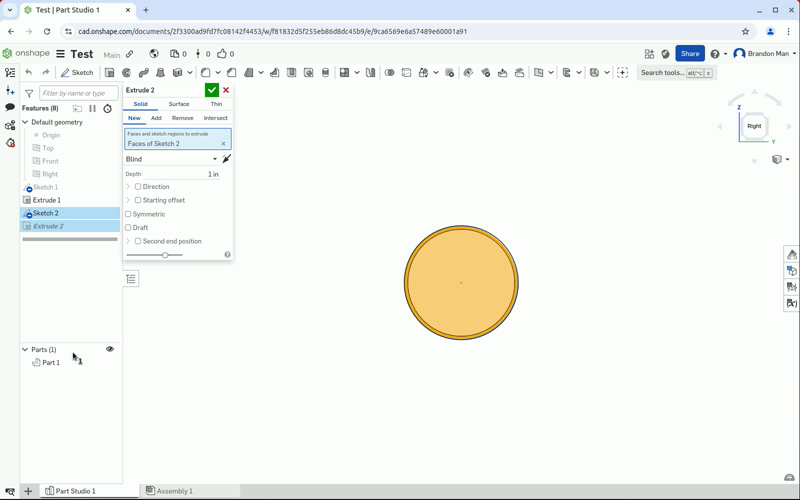
mouse_move(143, 106)
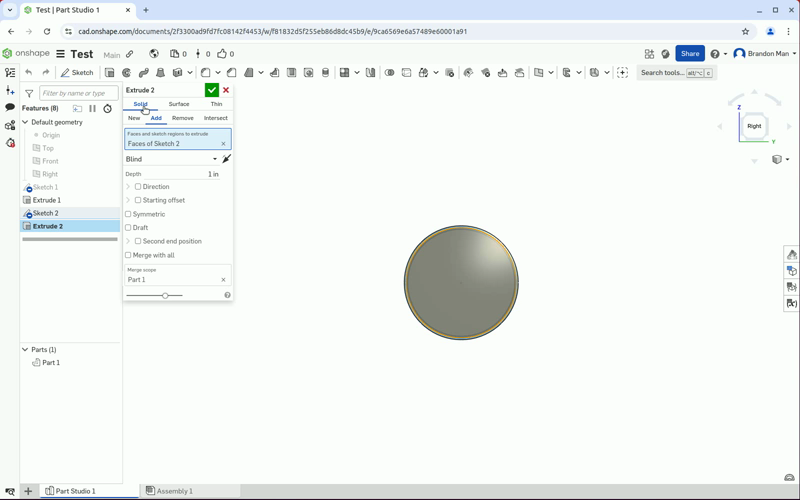
click(143, 106)
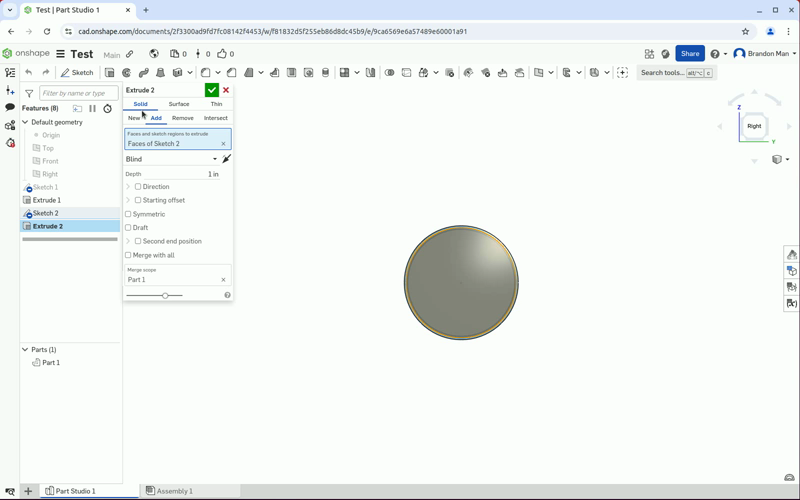
mouse_move(137, 120)
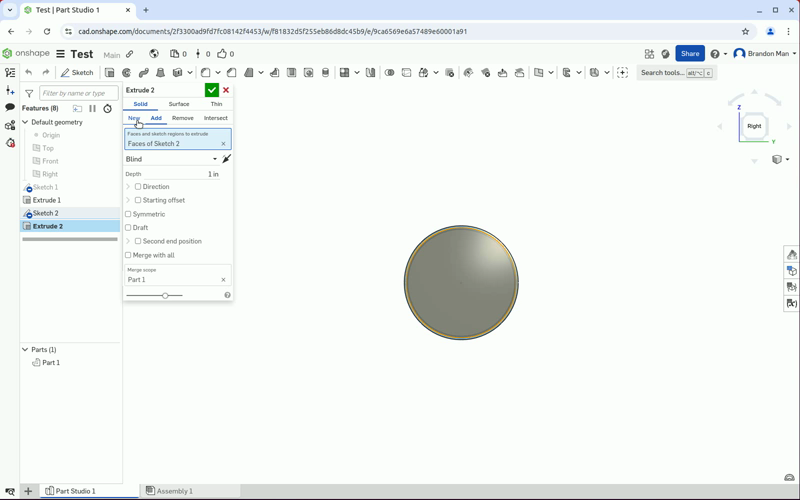
click(137, 120)
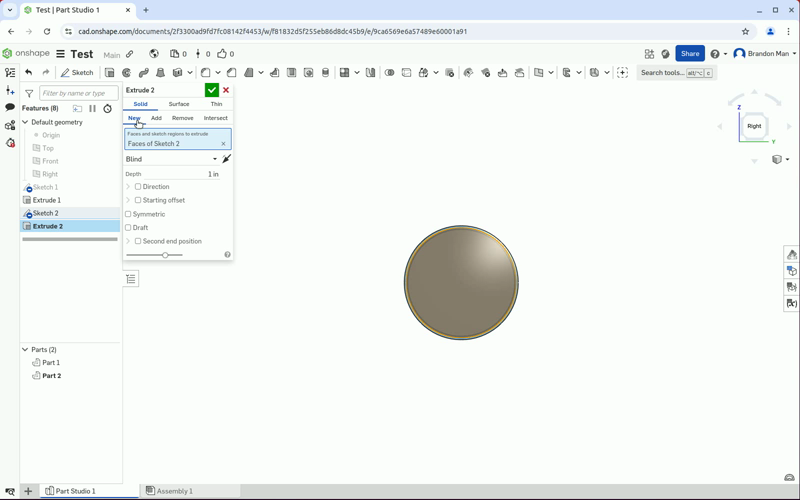
key(tab, 4)
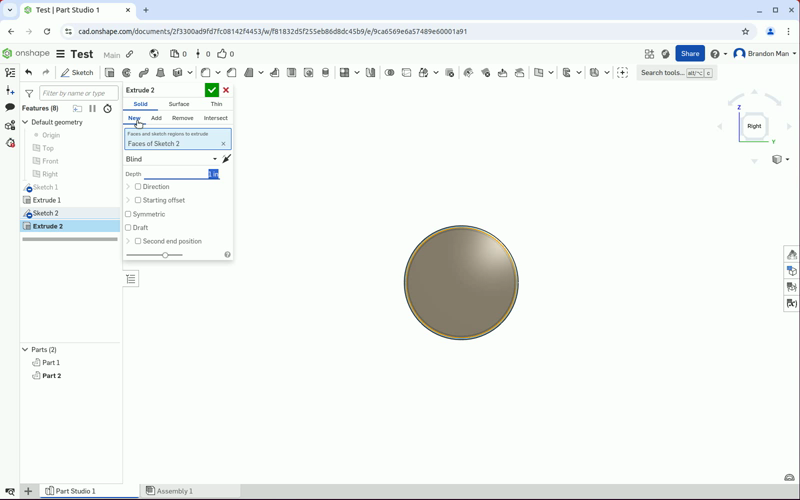
text(-23.108)
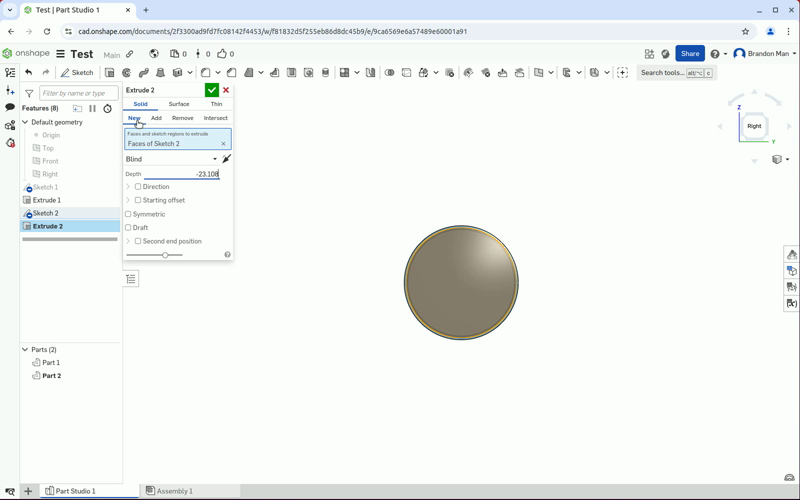
key(enter)
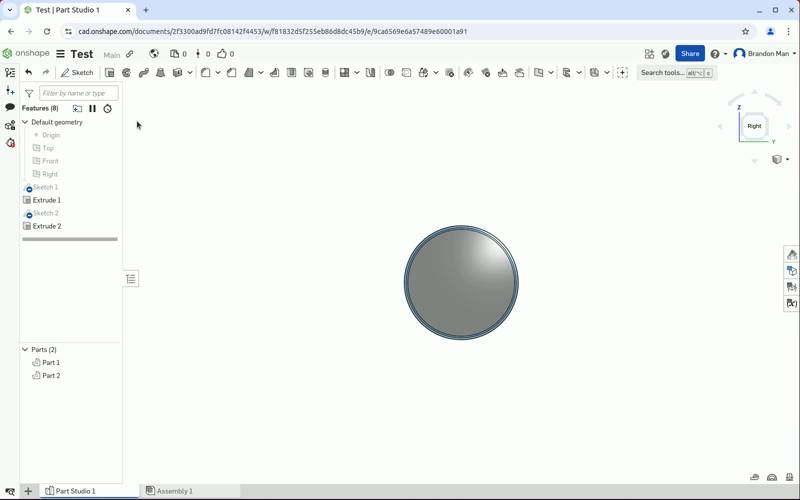
key(shift+h)
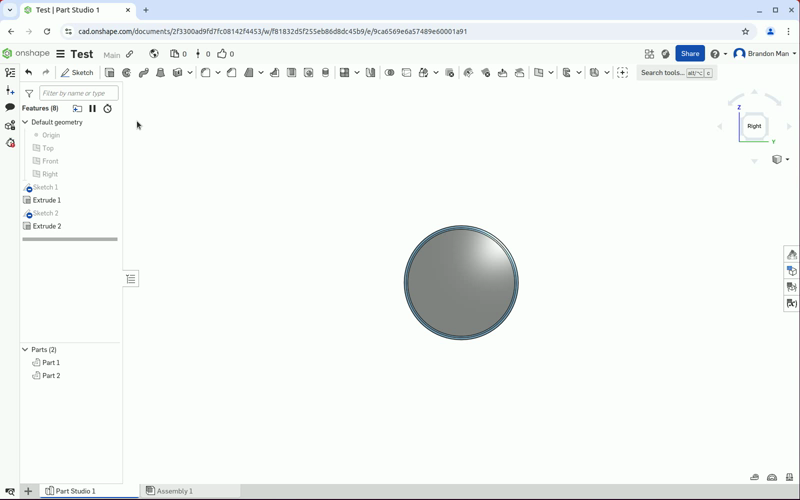
key(shift+h)
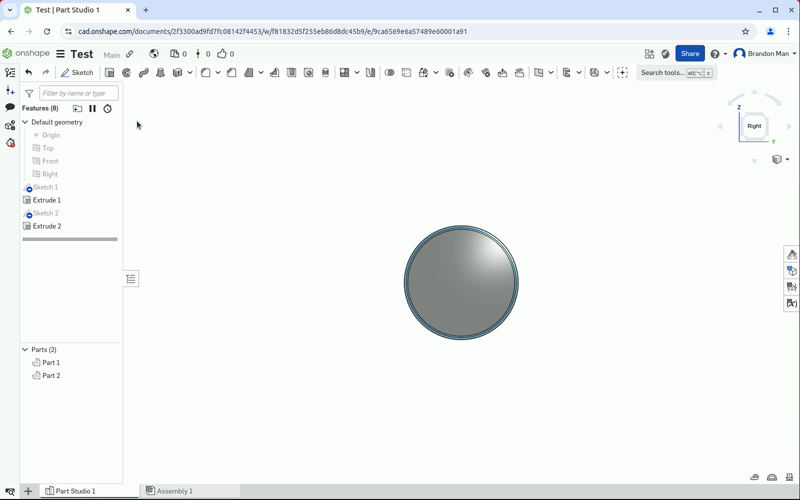
mouse_move(73, 189)
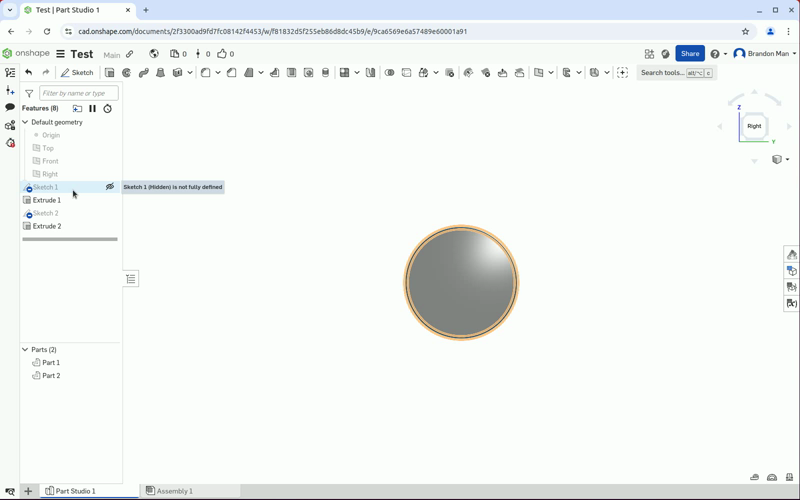
click(73, 189)
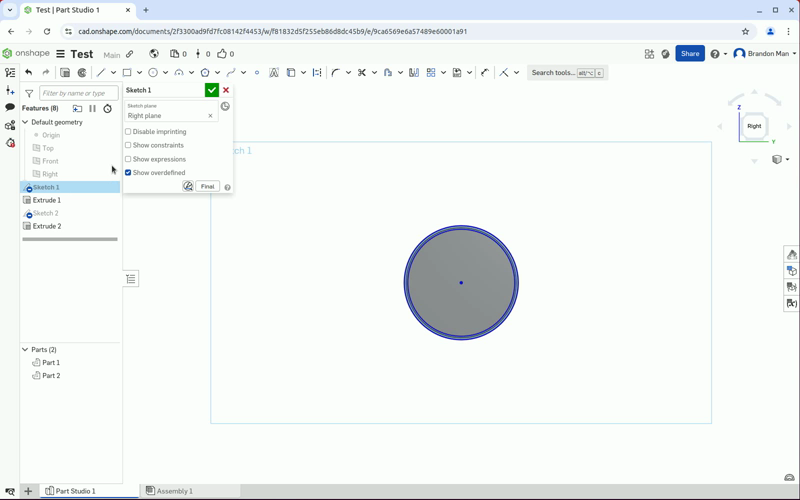
mouse_move(229, 92)
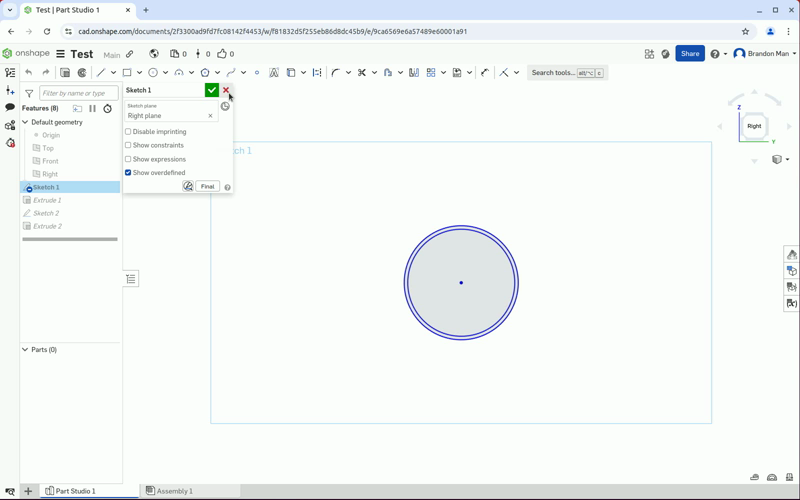
click(229, 92)
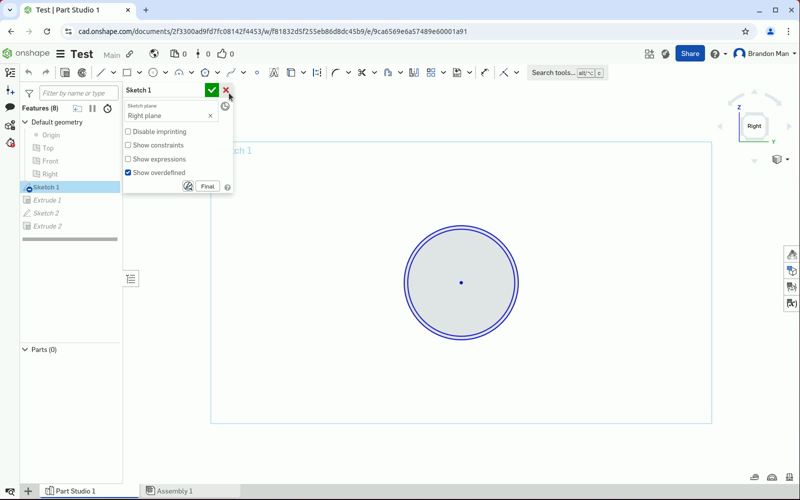
key(shift+s)
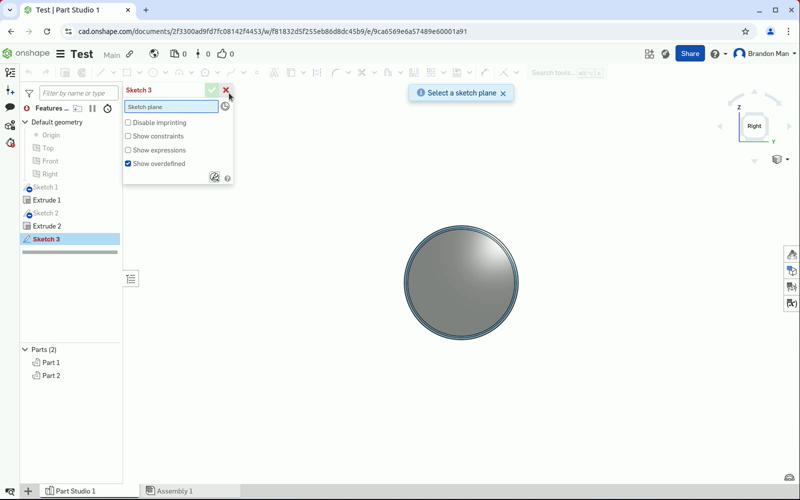
mouse_move(73, 176)
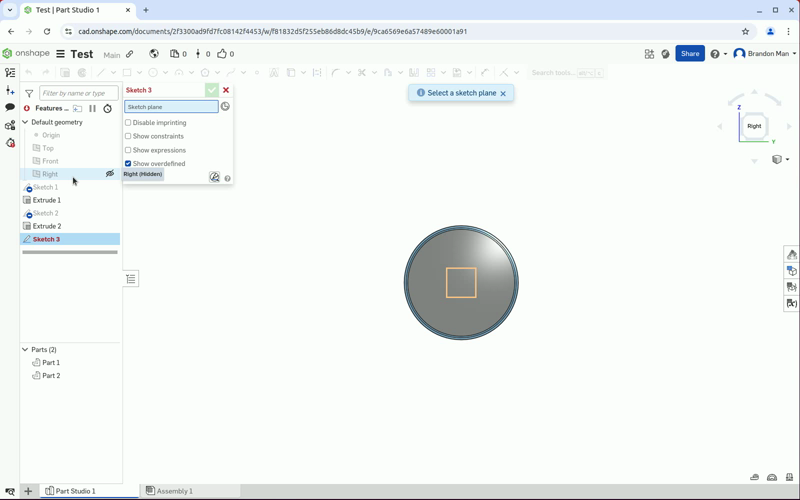
click(73, 176)
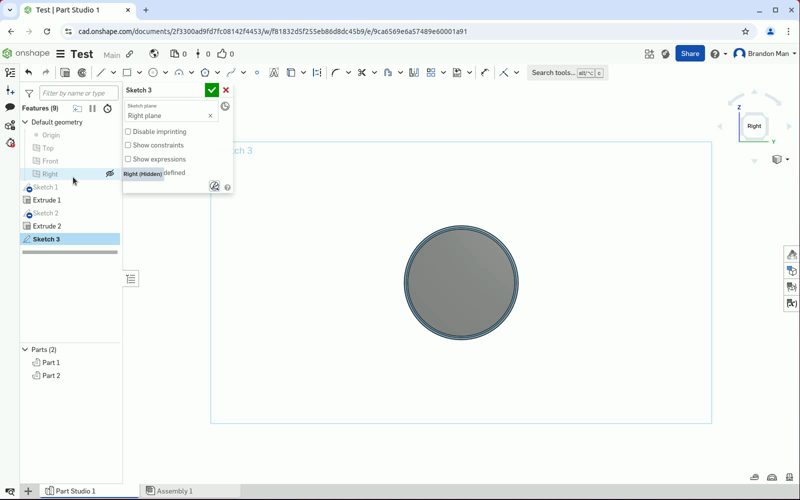
mouse_move(73, 352)
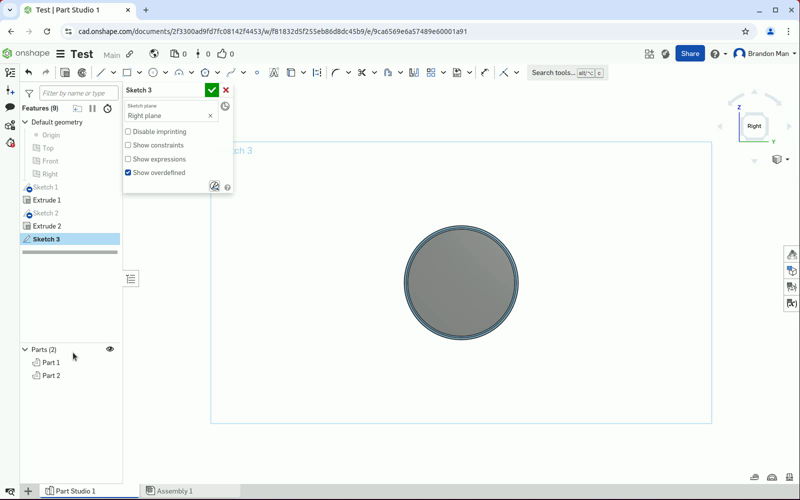
key(y)
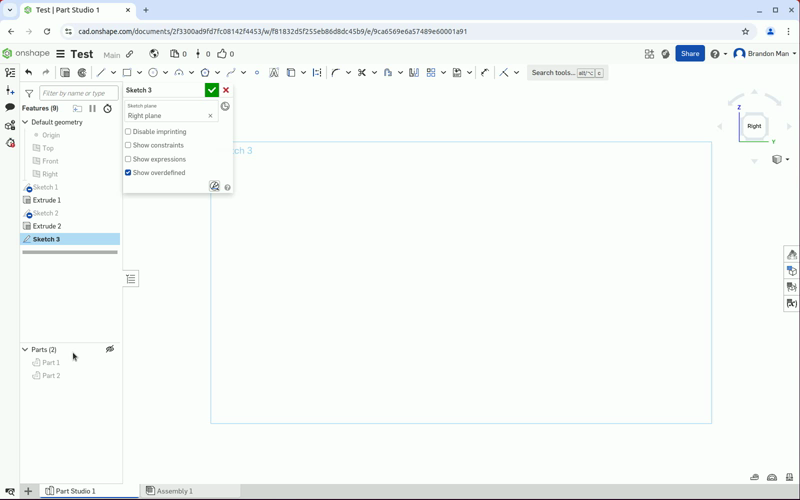
key(c)
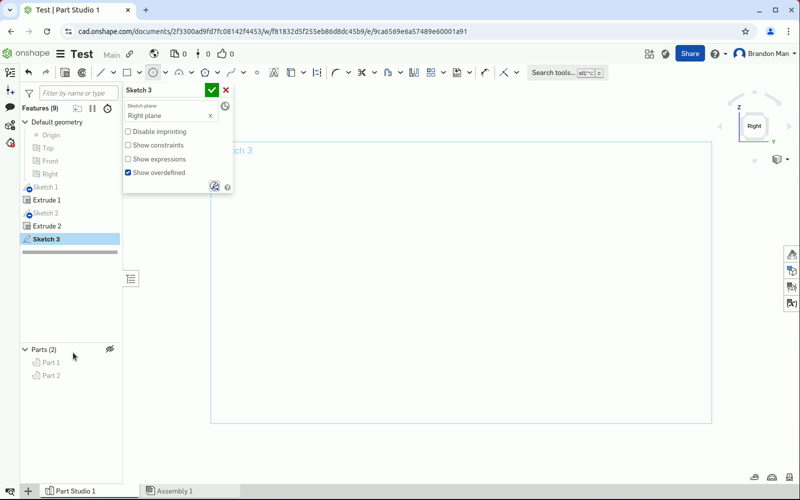
key_down(shift)
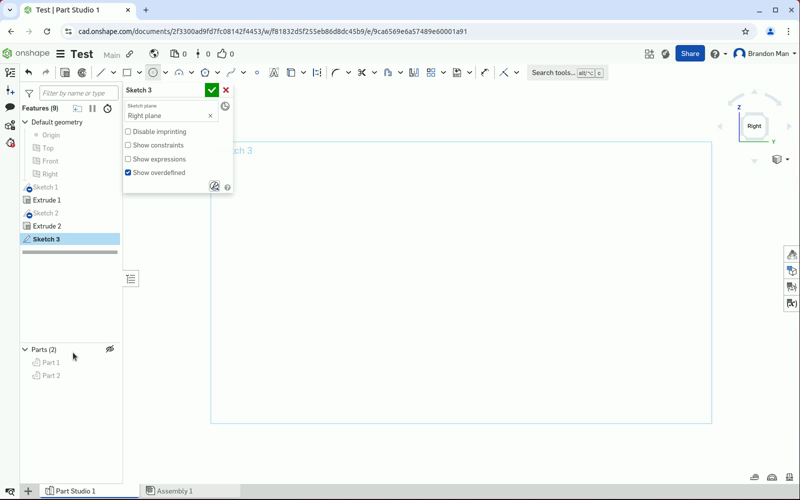
mouse_move(461, 282)
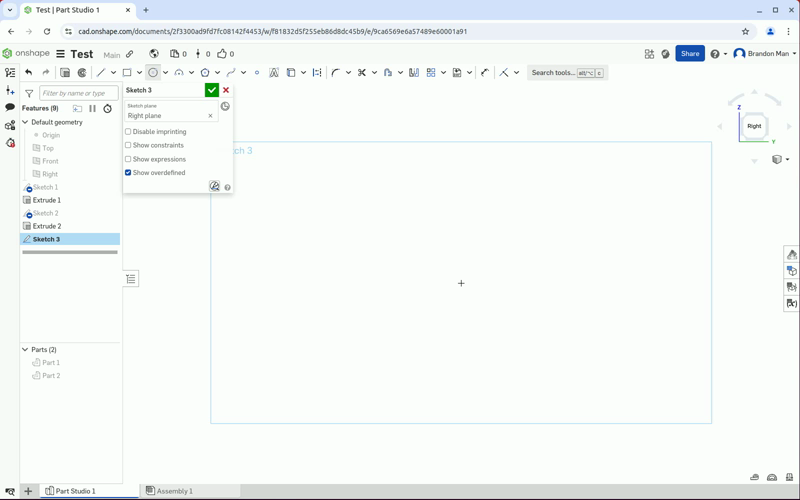
click(461, 282)
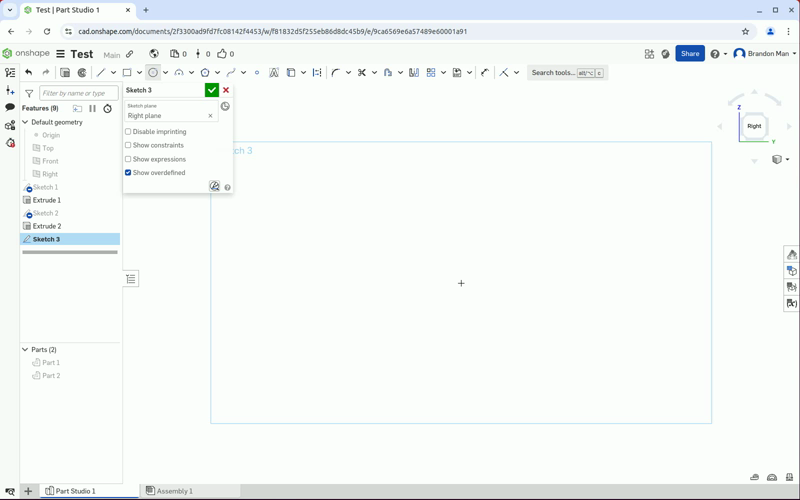
key_up(shift)
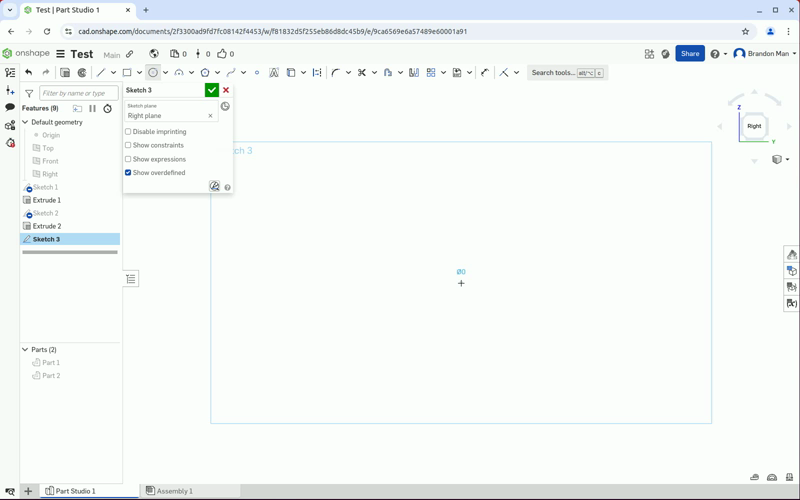
mouse_move(518, 282)
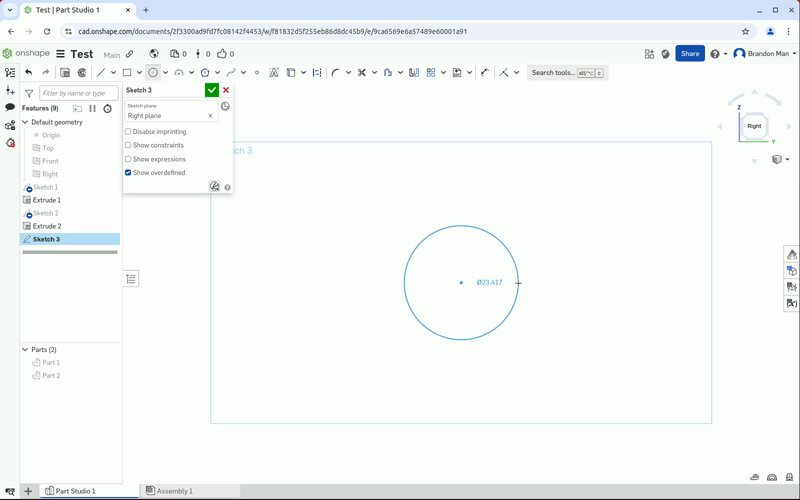
click(518, 282)
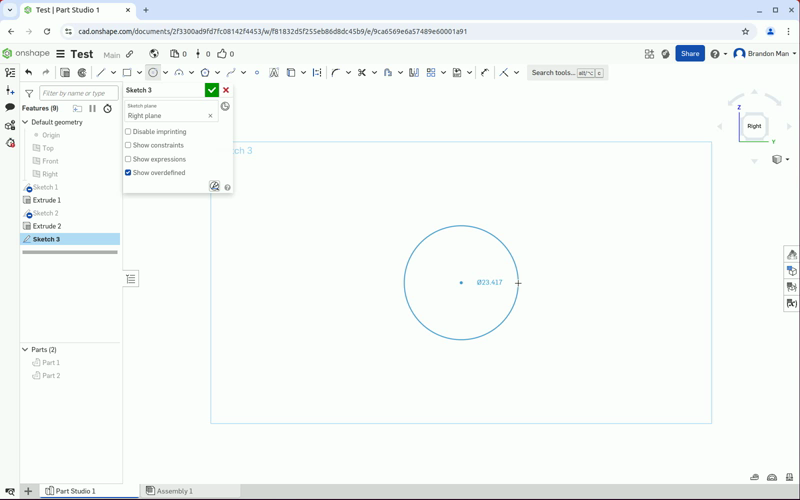
key(esc)
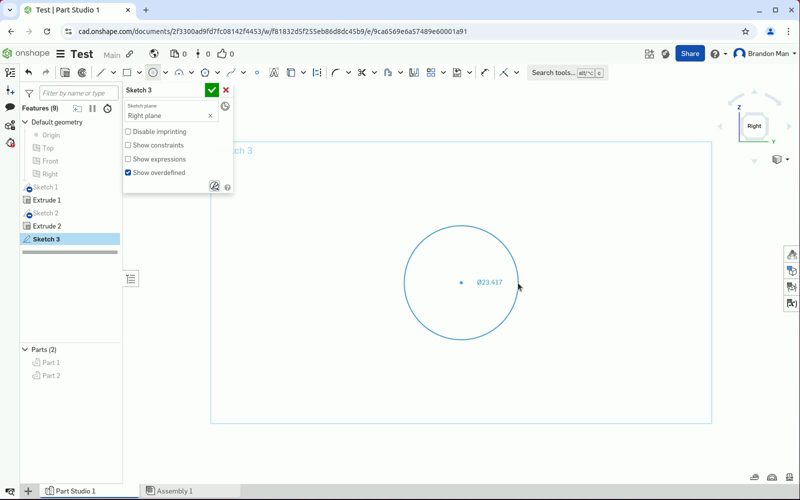
key(c)
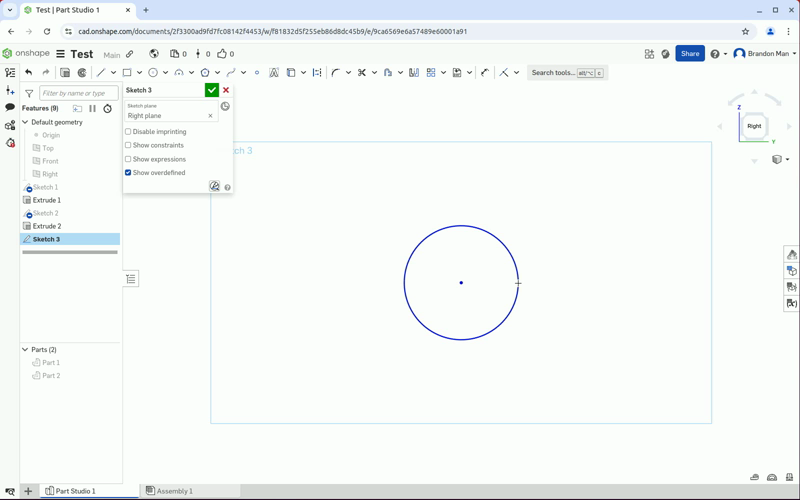
key_down(shift)
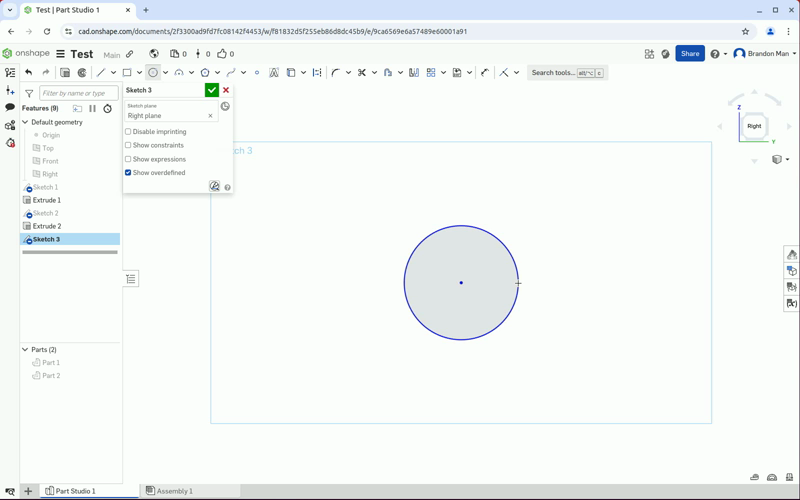
mouse_move(461, 282)
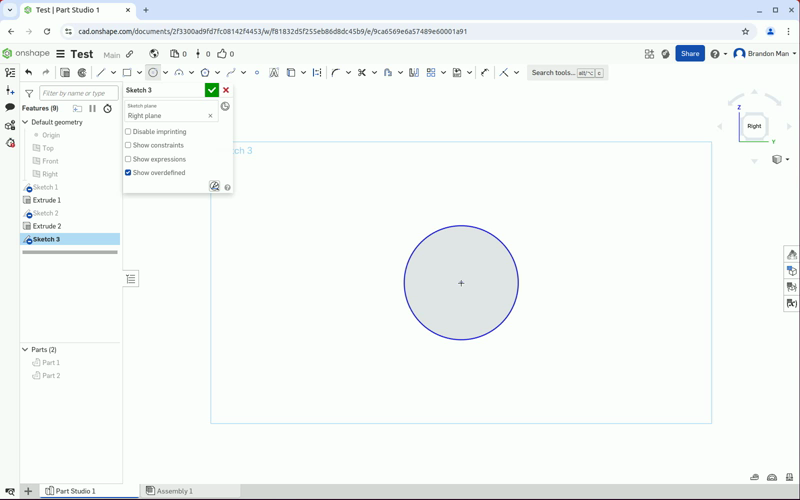
click(461, 282)
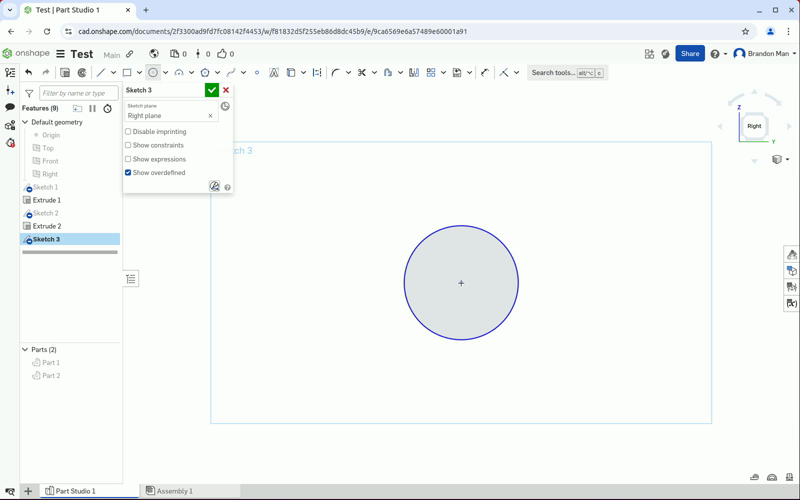
key_up(shift)
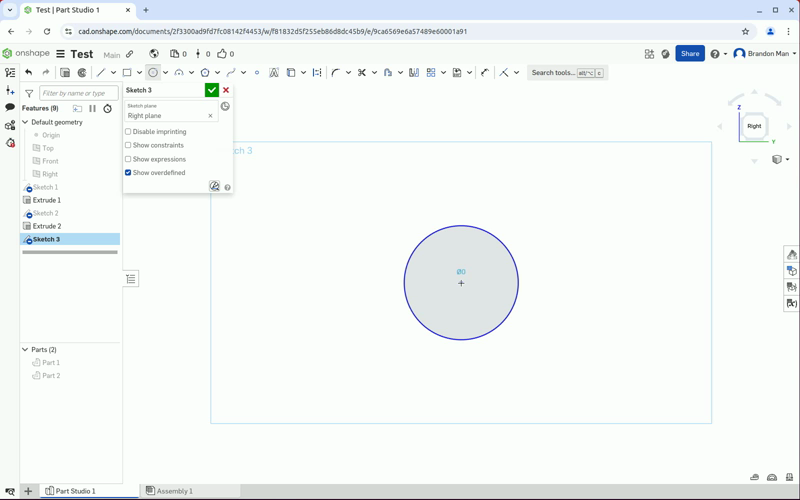
mouse_move(514, 282)
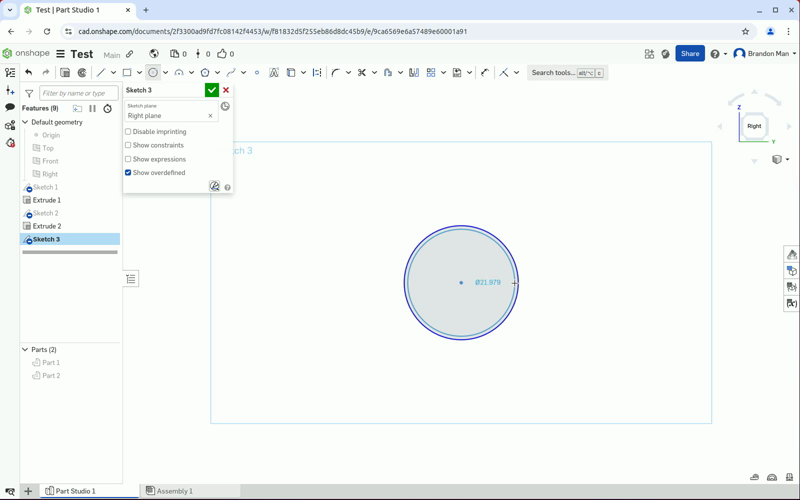
scroll(6)
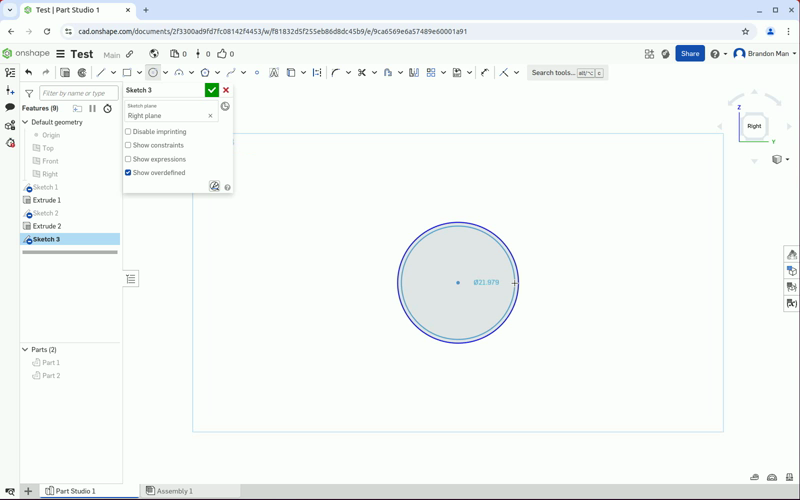
scroll(6)
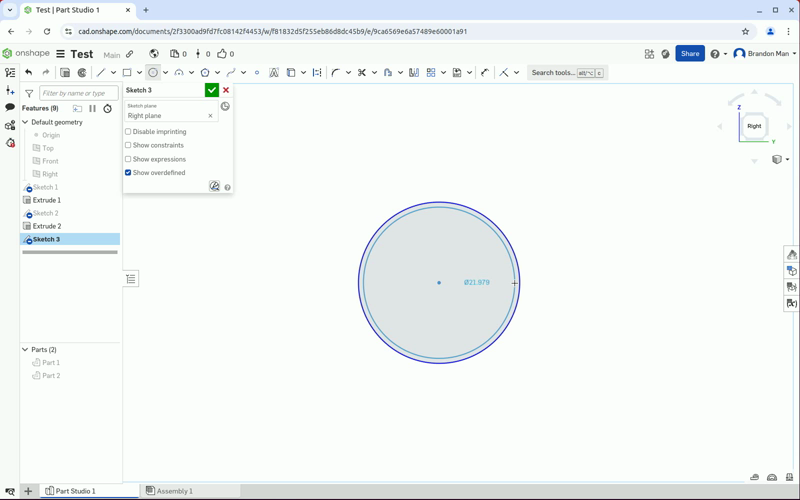
scroll(6)
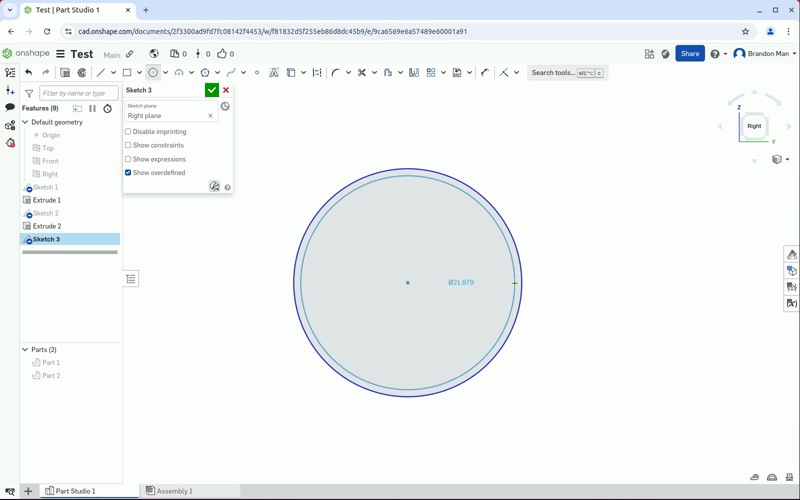
scroll(6)
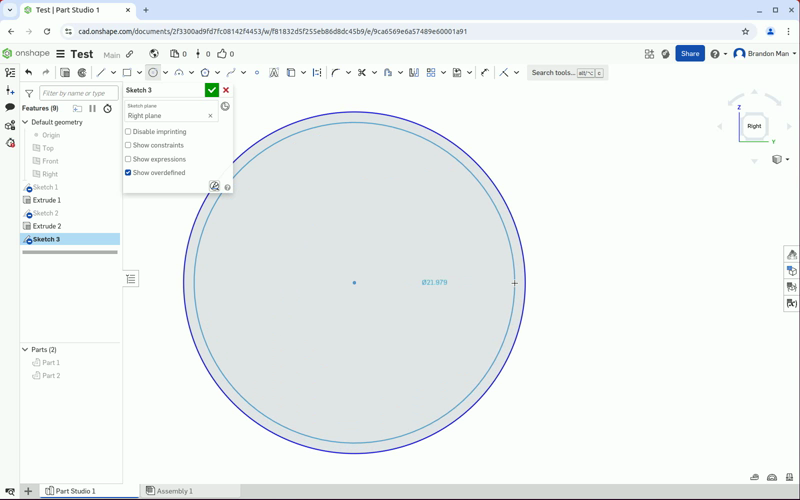
scroll(6)
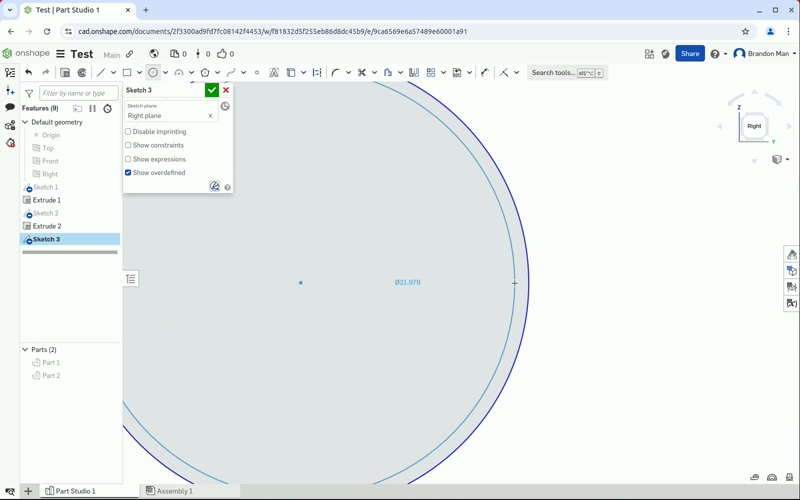
scroll(6)
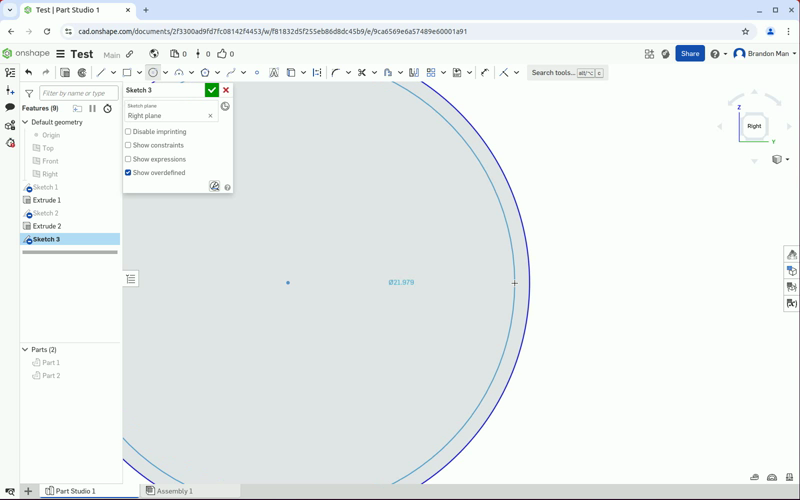
scroll(6)
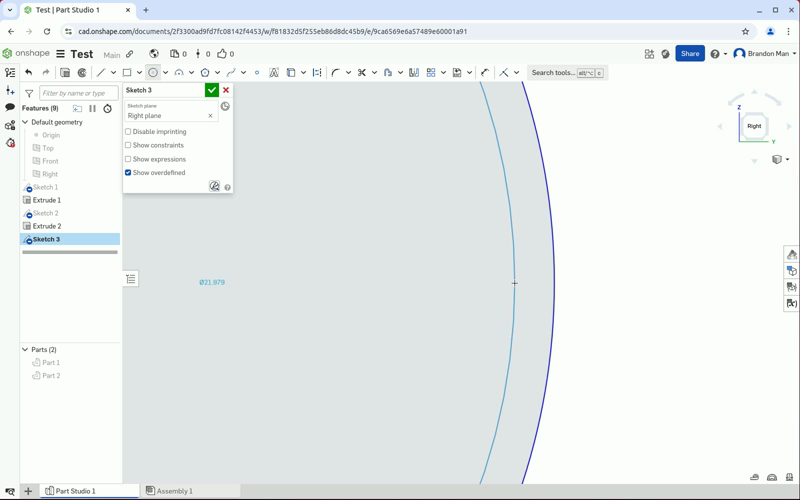
click(514, 282)
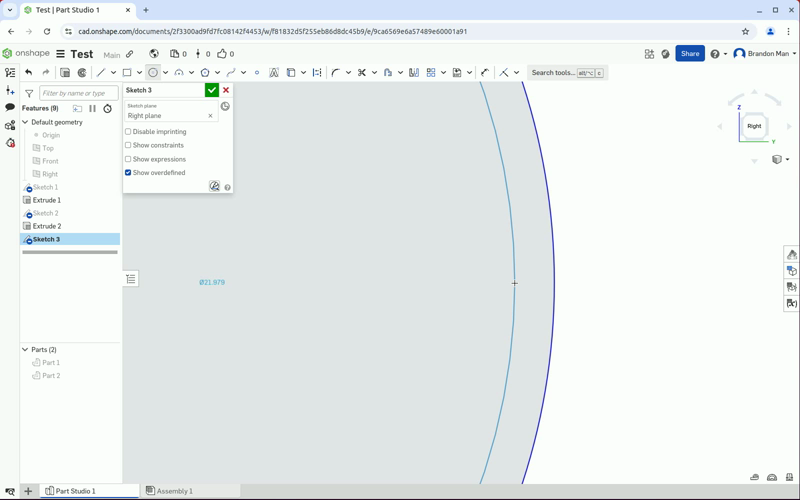
scroll(-6)
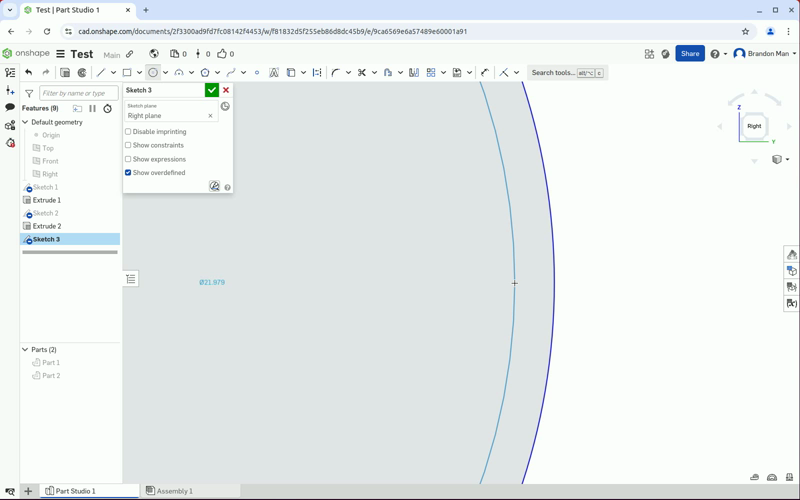
scroll(-6)
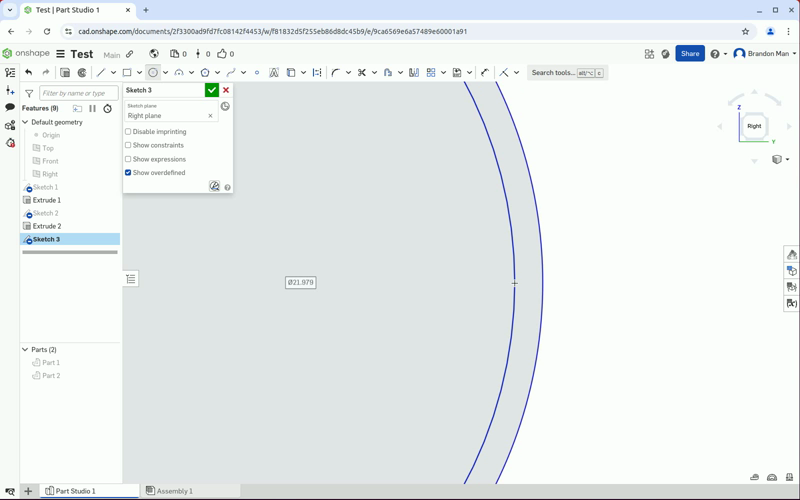
scroll(-6)
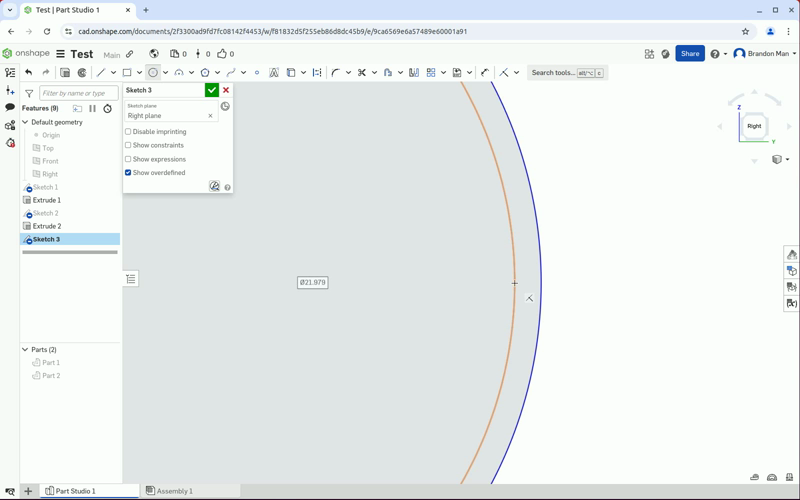
scroll(-6)
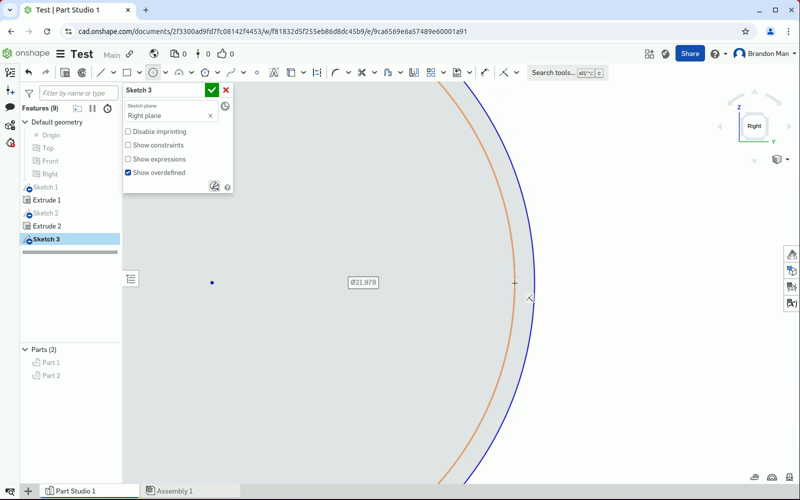
scroll(-6)
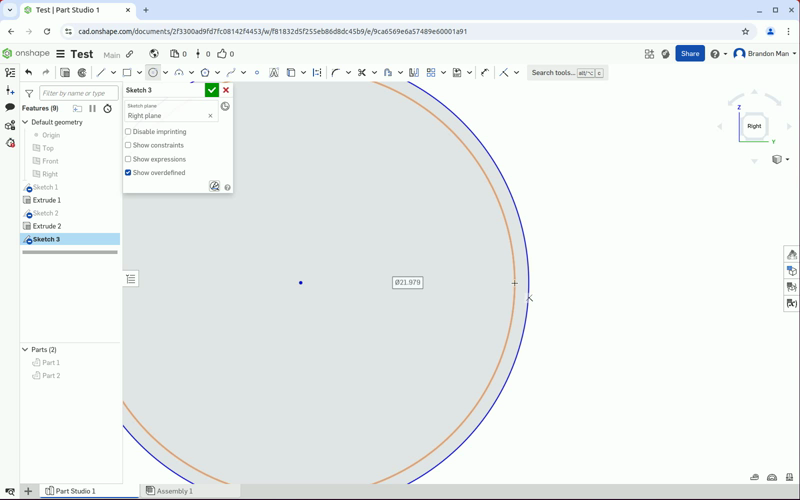
scroll(-6)
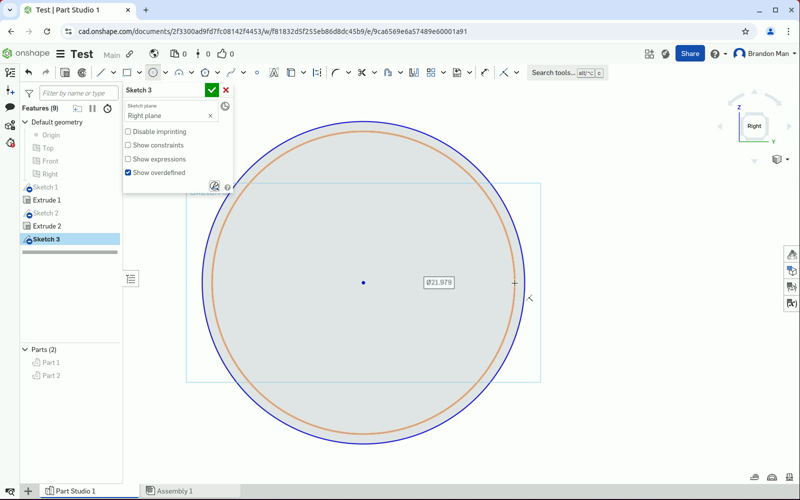
scroll(-6)
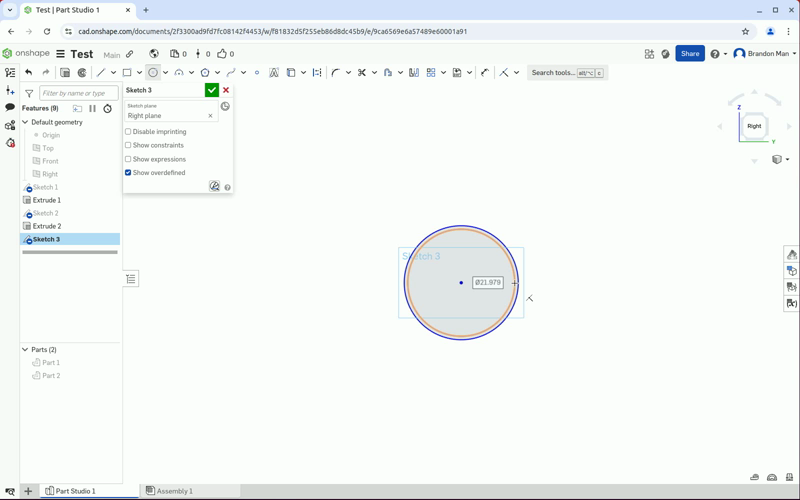
key(esc)
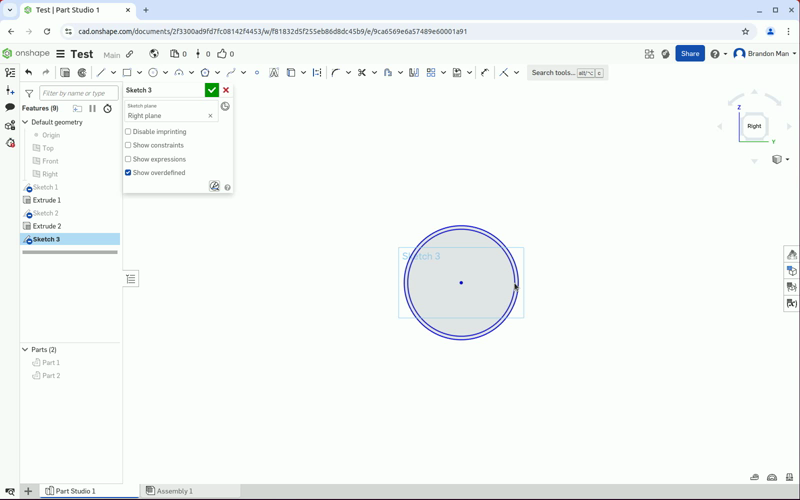
mouse_move(512, 262)
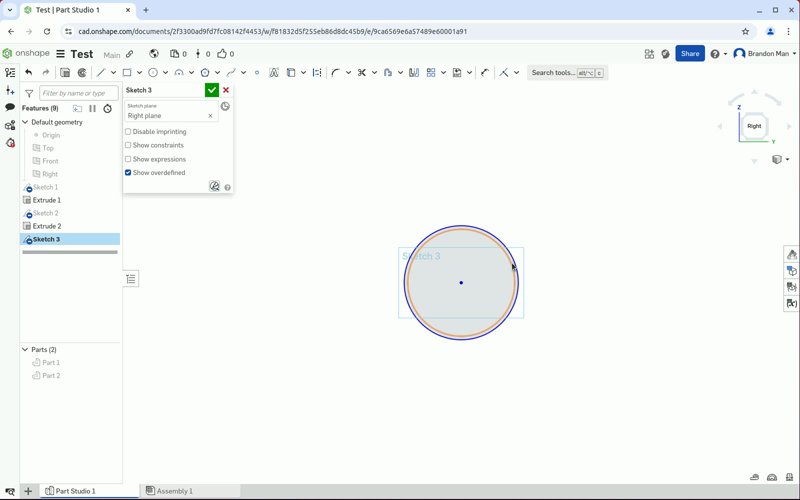
scroll(6)
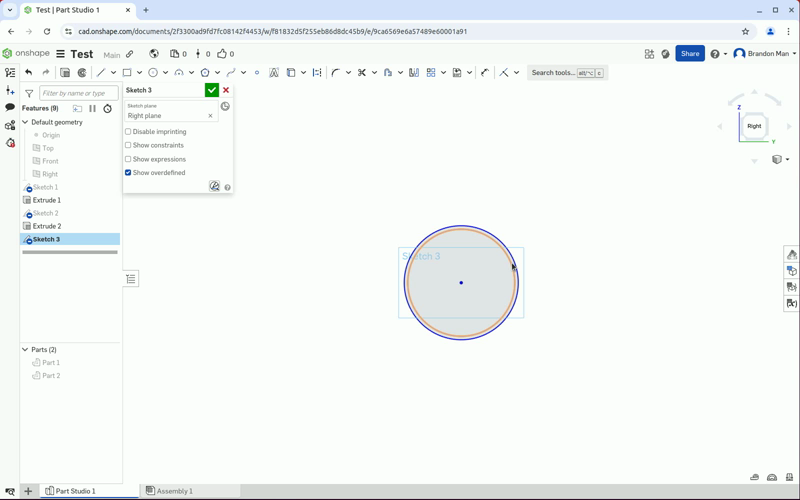
scroll(6)
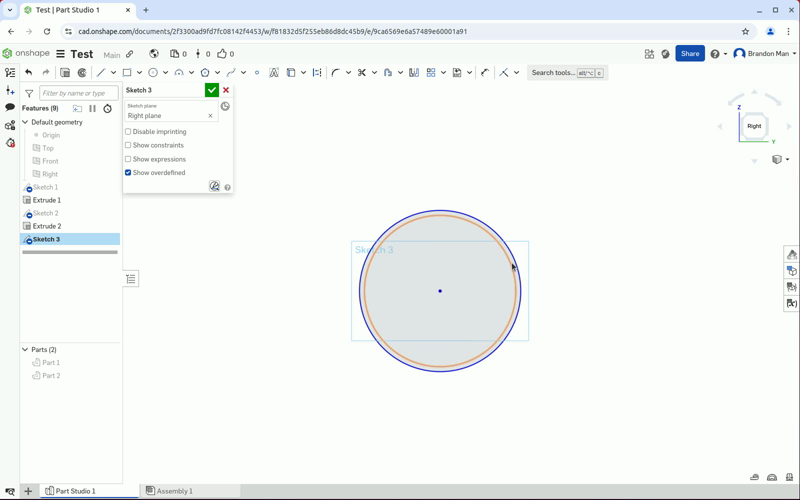
scroll(6)
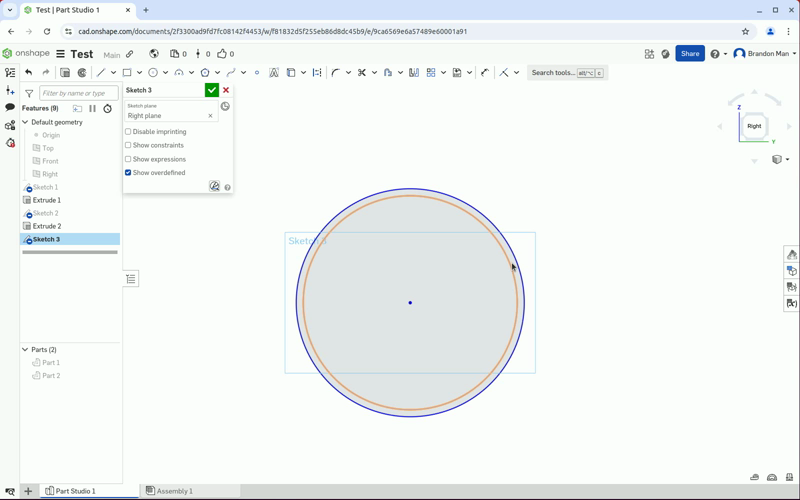
scroll(6)
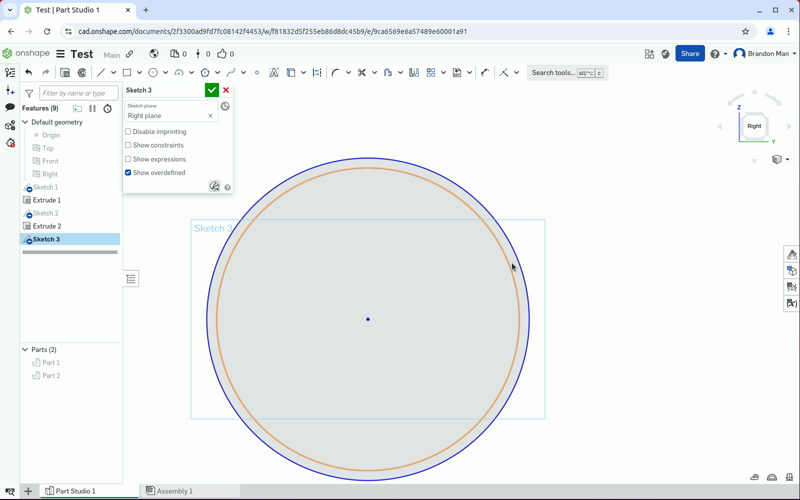
scroll(6)
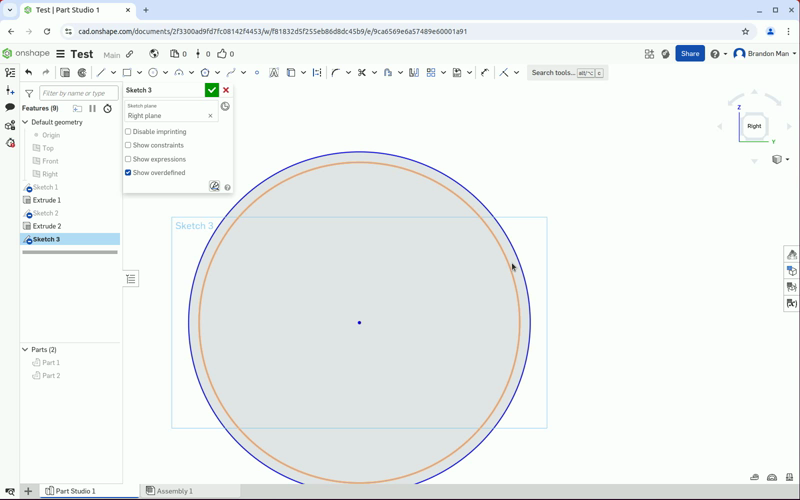
scroll(6)
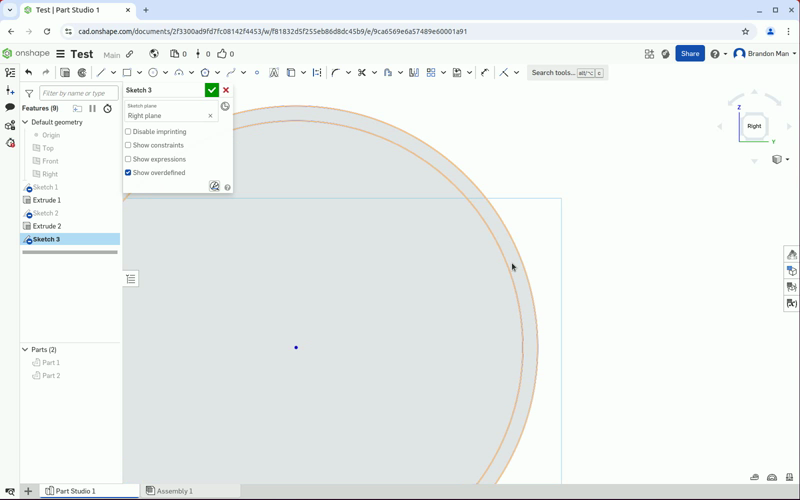
scroll(6)
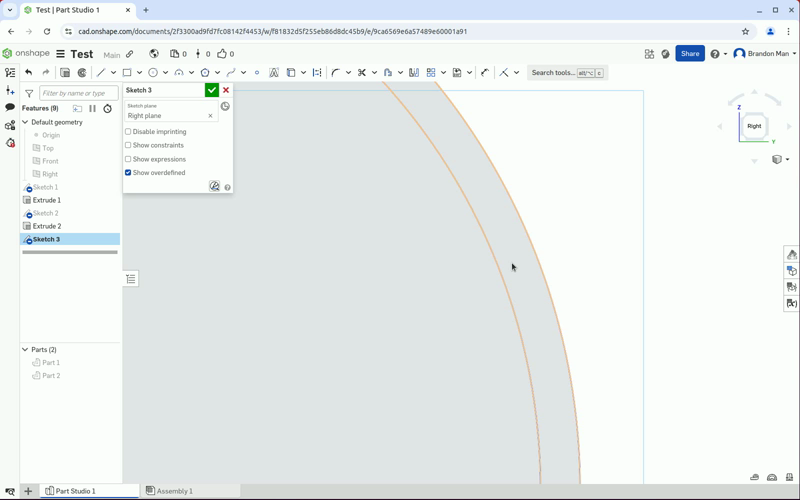
click(512, 262)
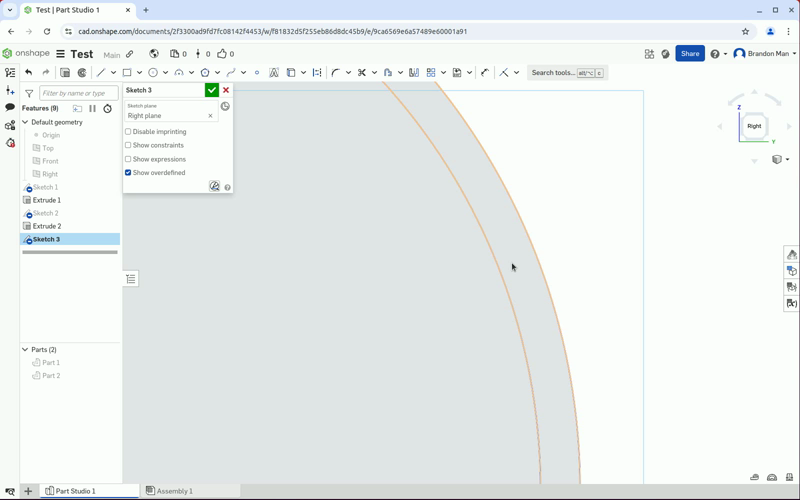
scroll(-6)
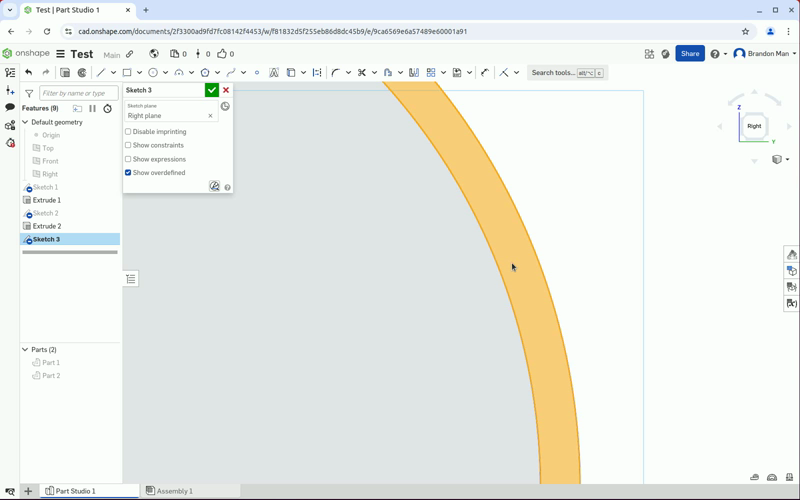
scroll(-6)
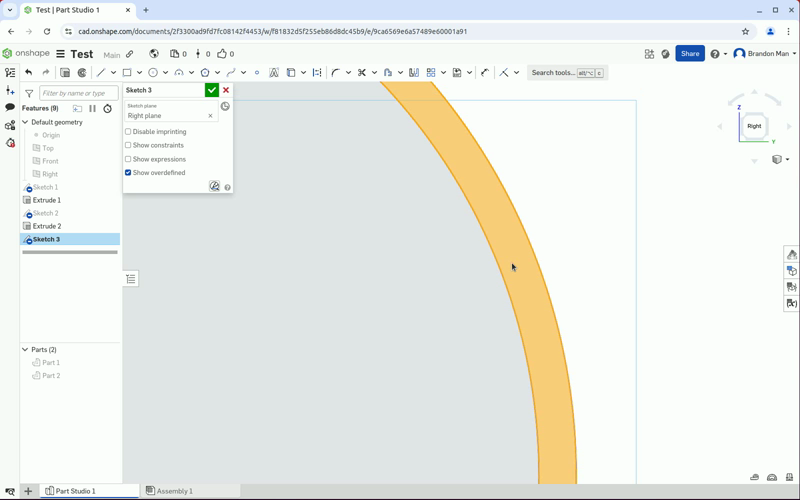
scroll(-6)
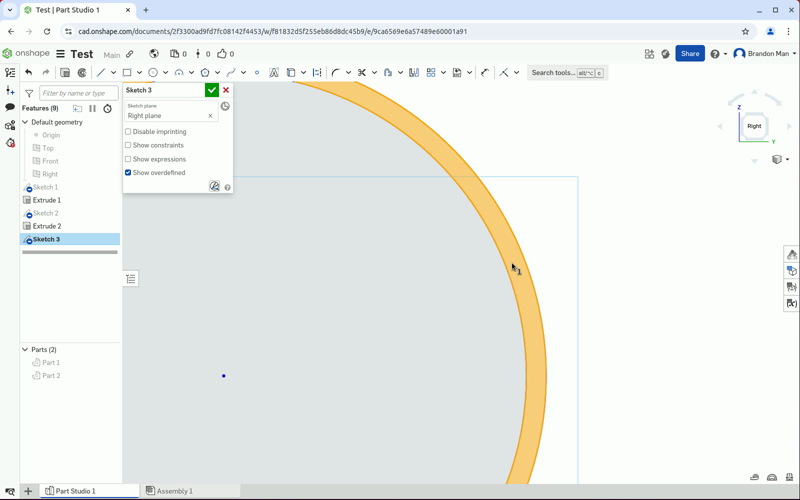
scroll(-6)
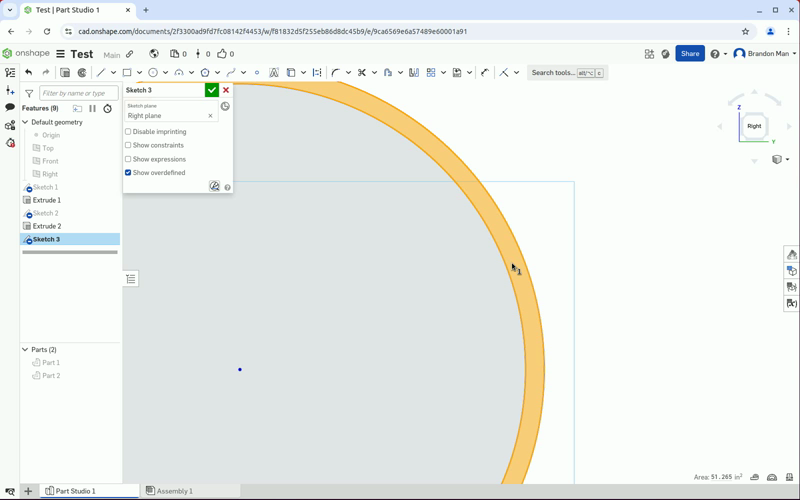
scroll(-6)
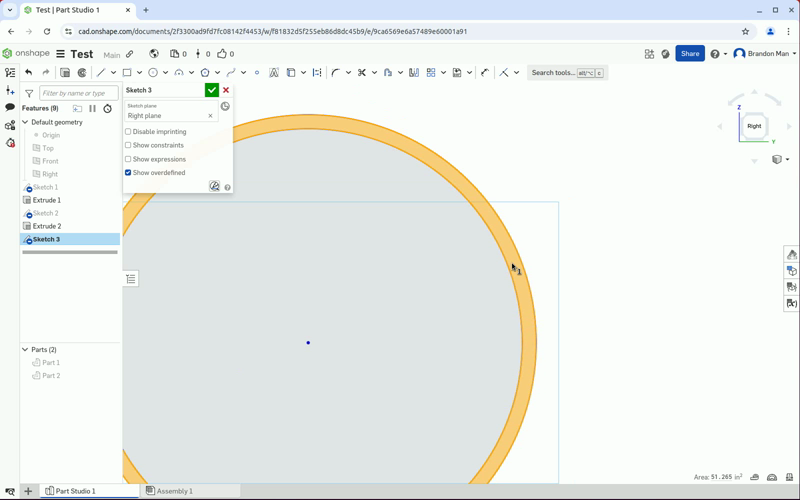
scroll(-6)
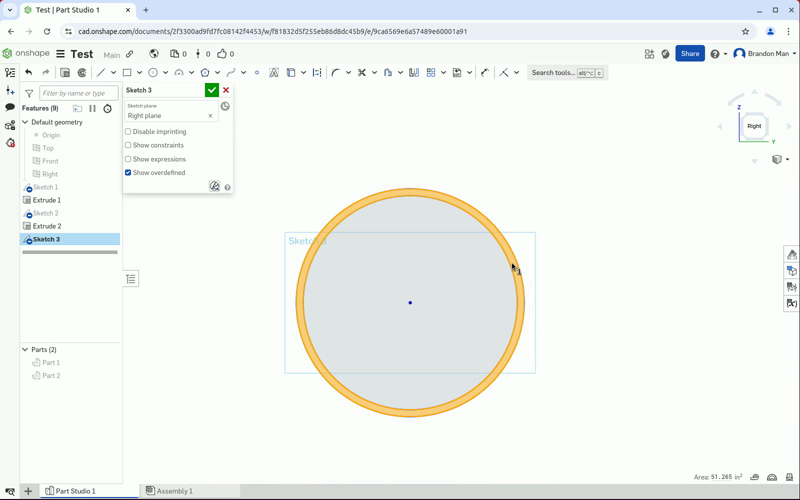
scroll(-6)
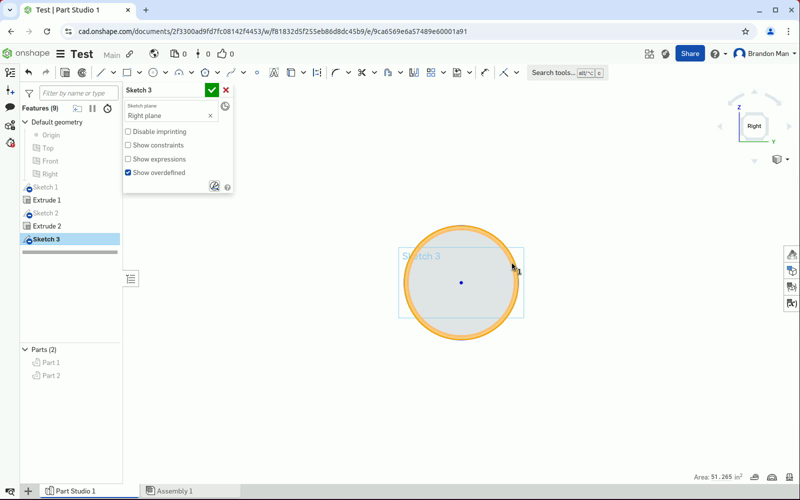
mouse_move(73, 352)
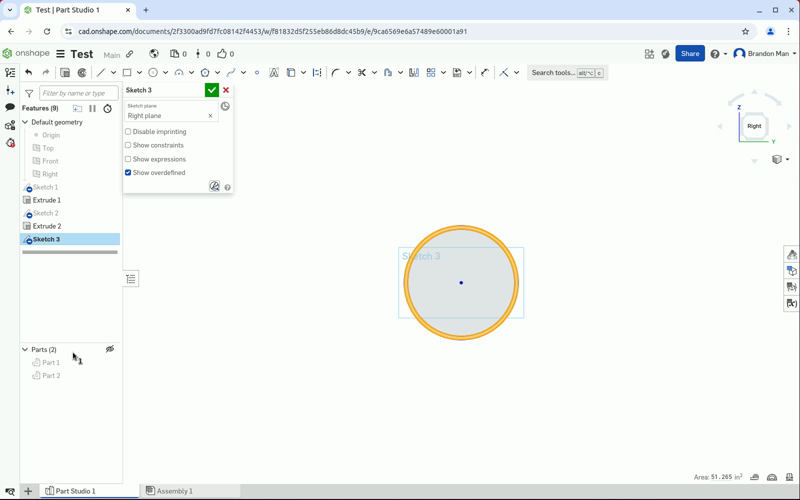
key(shift+y)
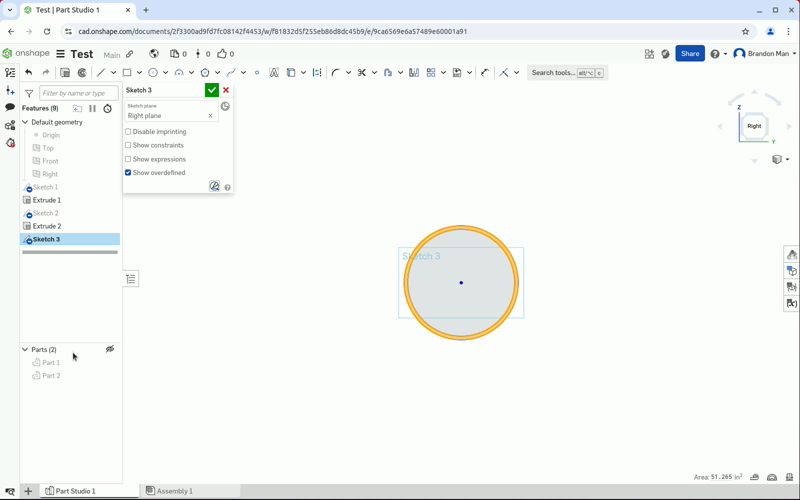
key(shift+e)
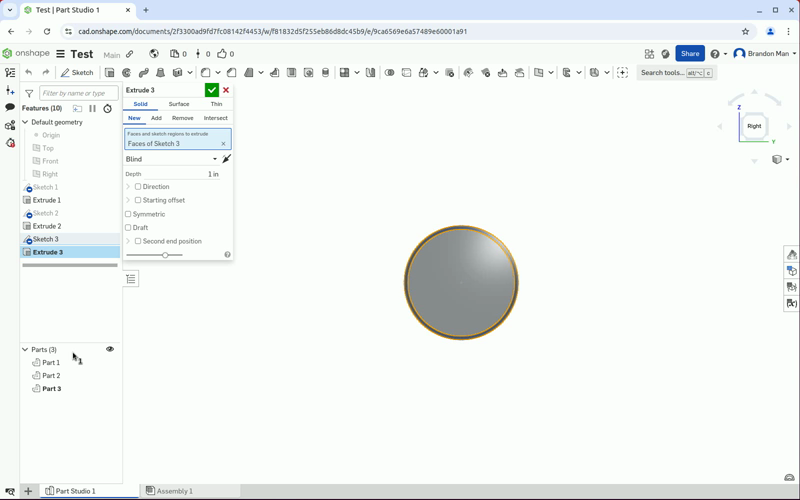
mouse_move(143, 106)
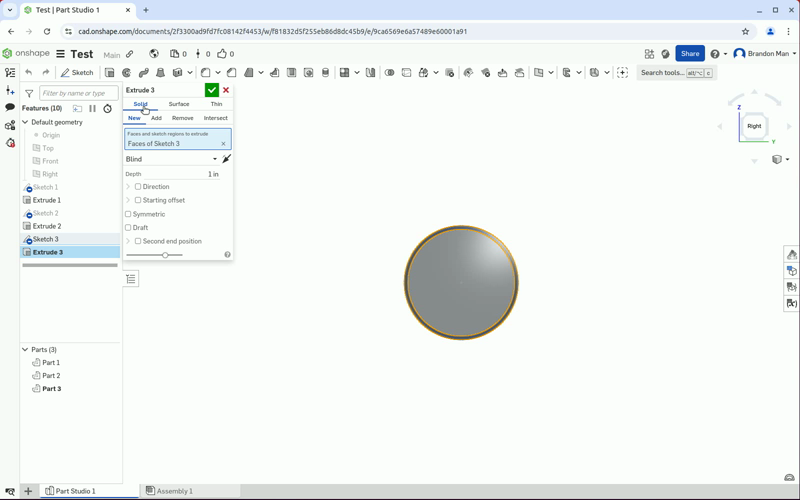
click(143, 106)
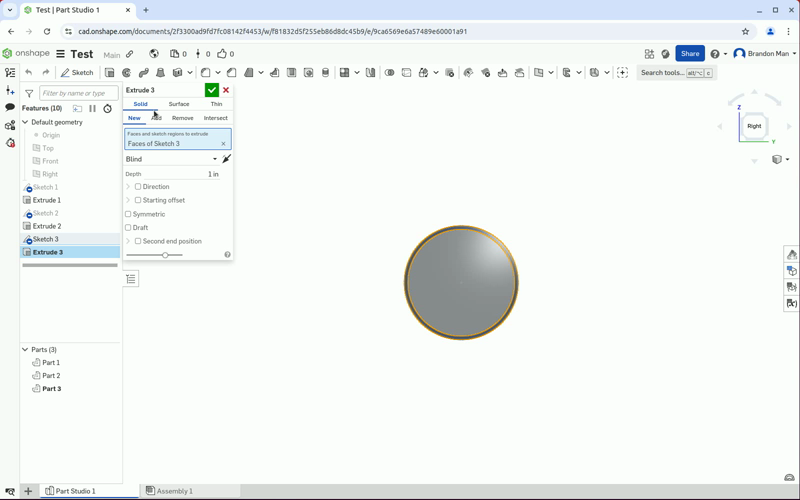
mouse_move(186, 120)
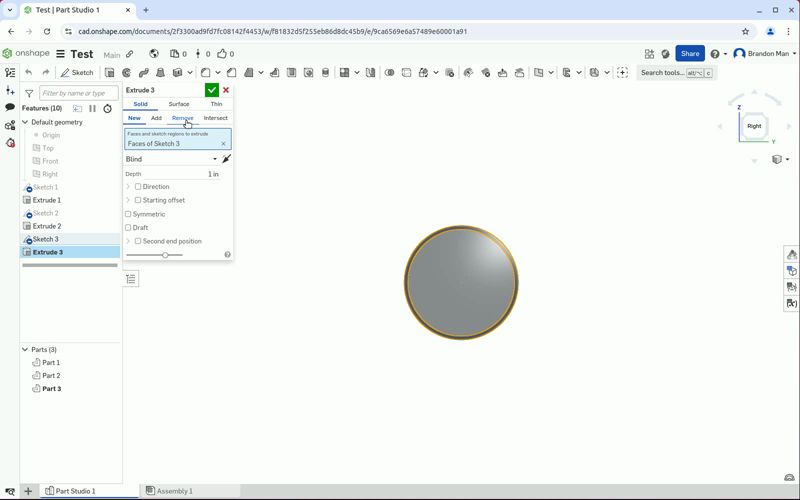
click(186, 120)
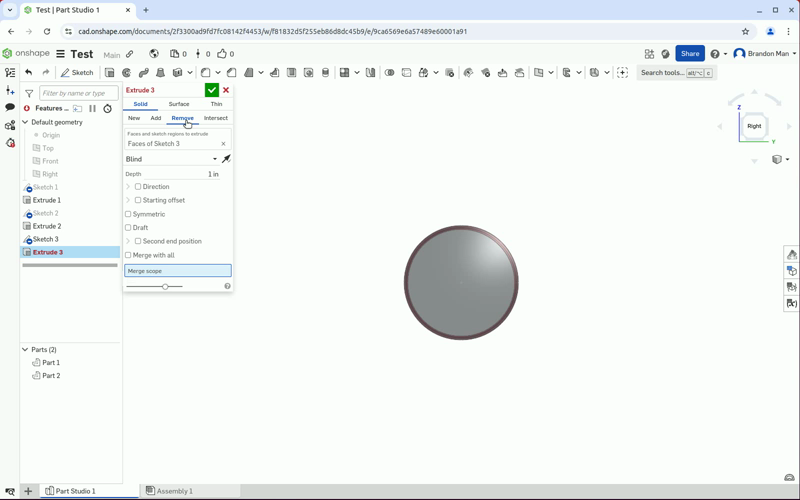
key(tab, 4)
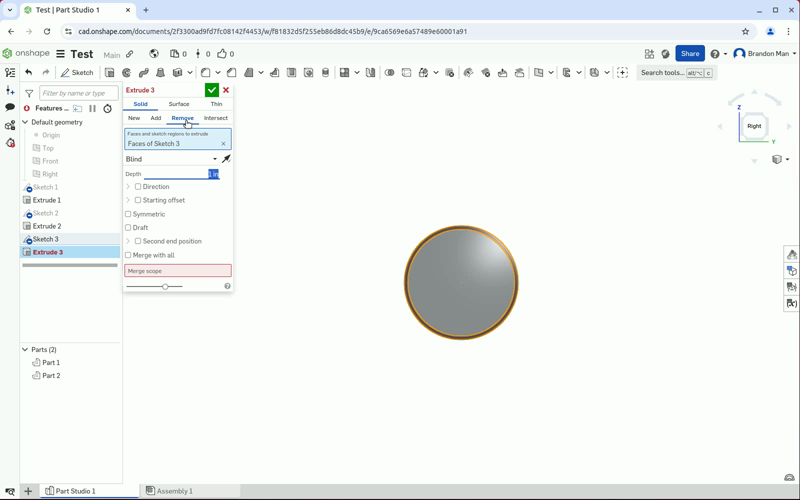
text(2.648)
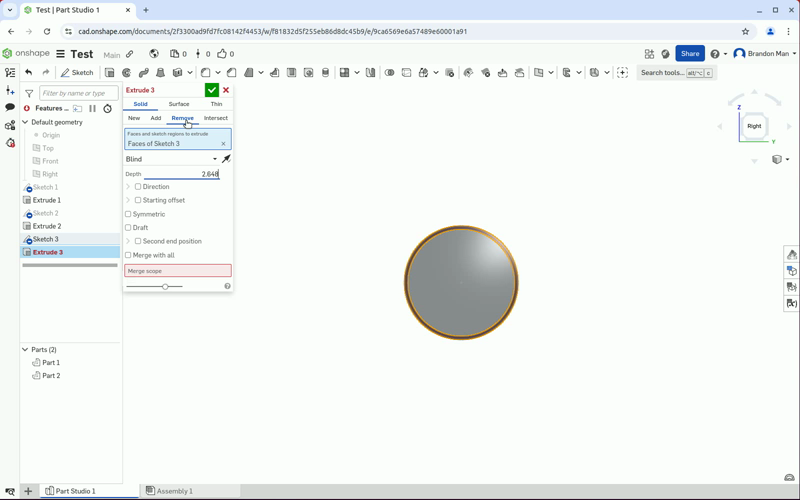
key(tab, 6)
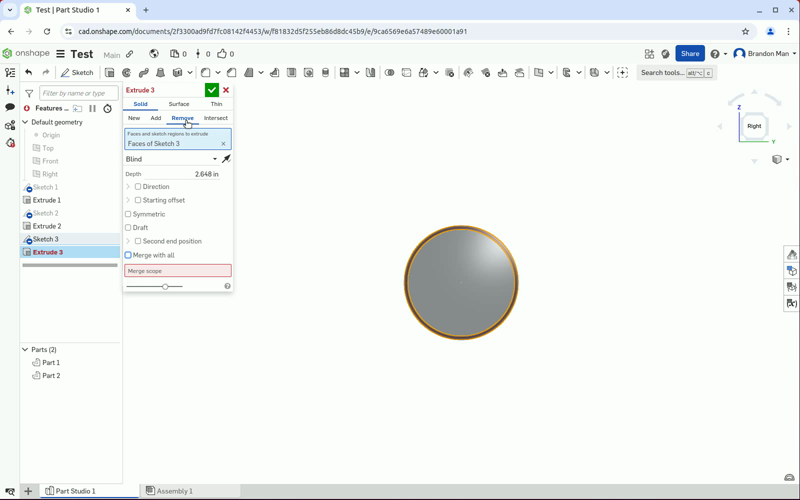
key(space)
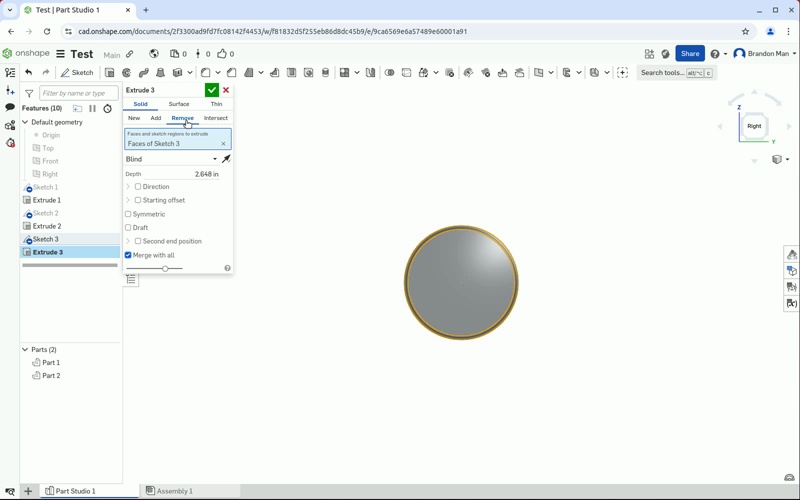
key(enter)
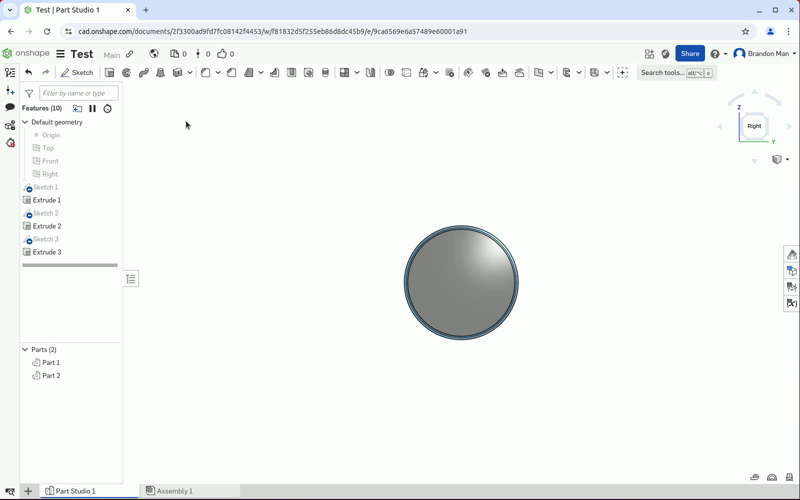
key(shift+h)
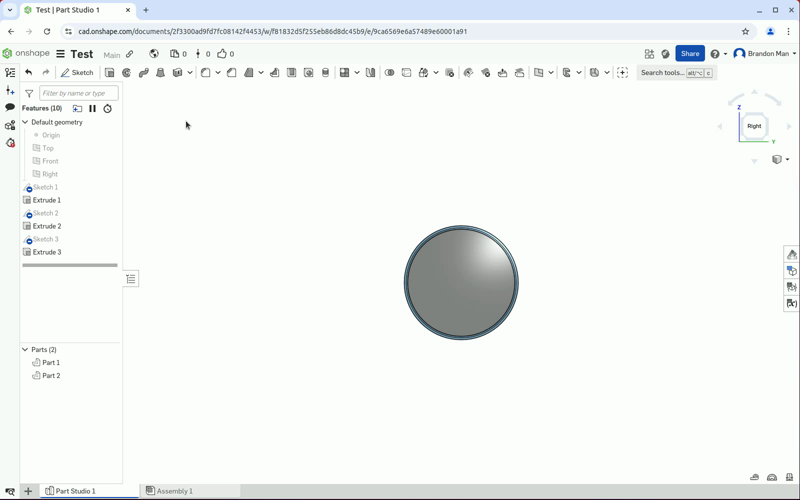
key(shift+h)
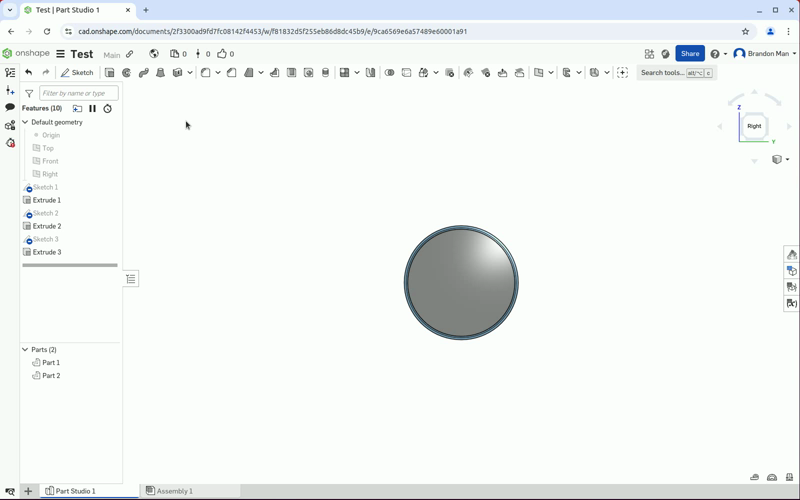
key(shift+7)
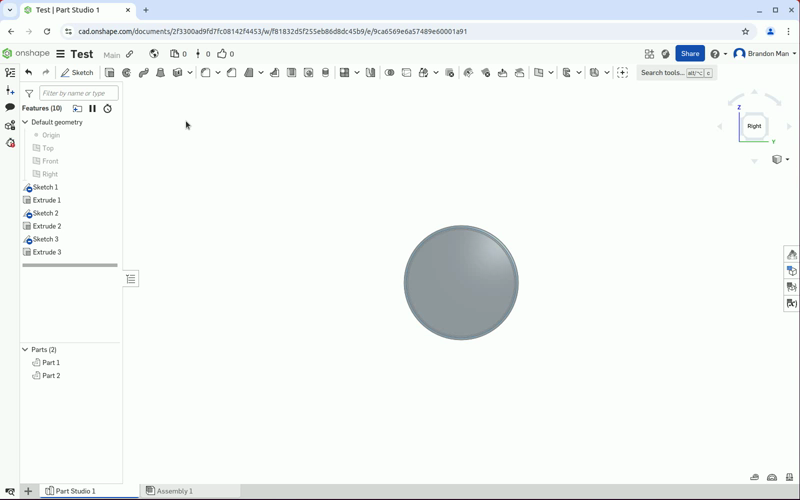
key(right, 2)
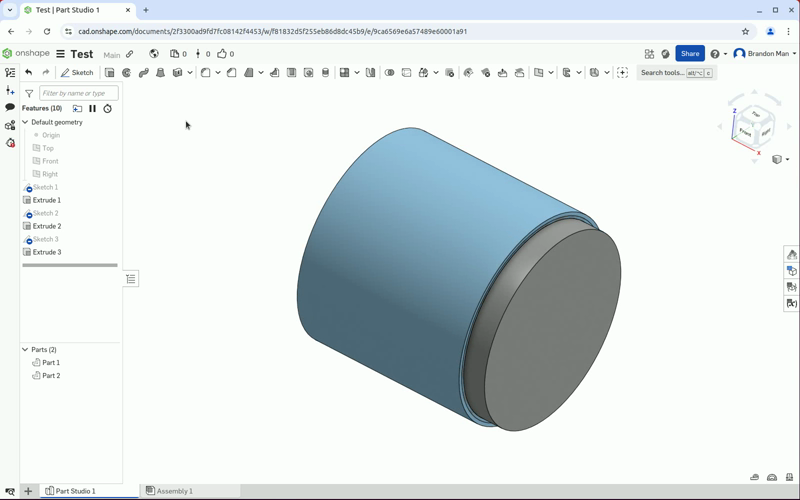
key(down, 2)
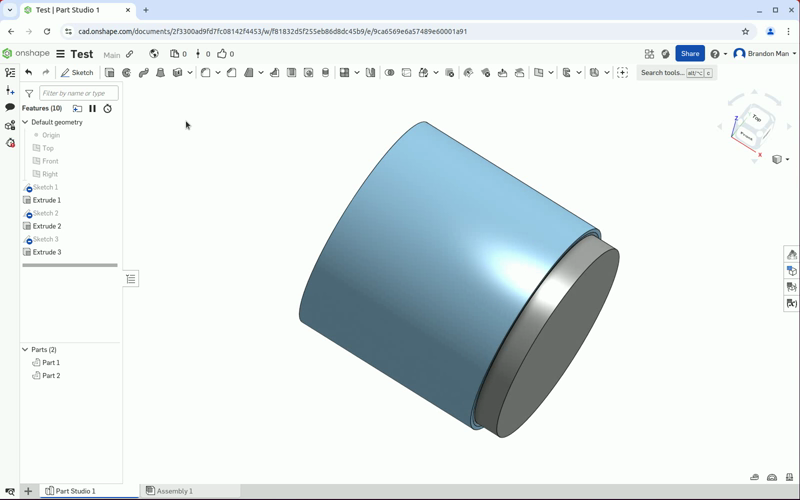
key(up, 2)
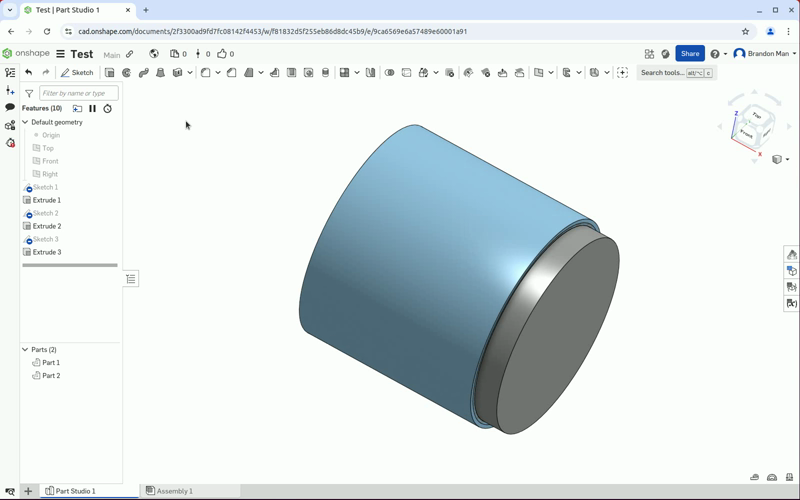
key(left, 2)
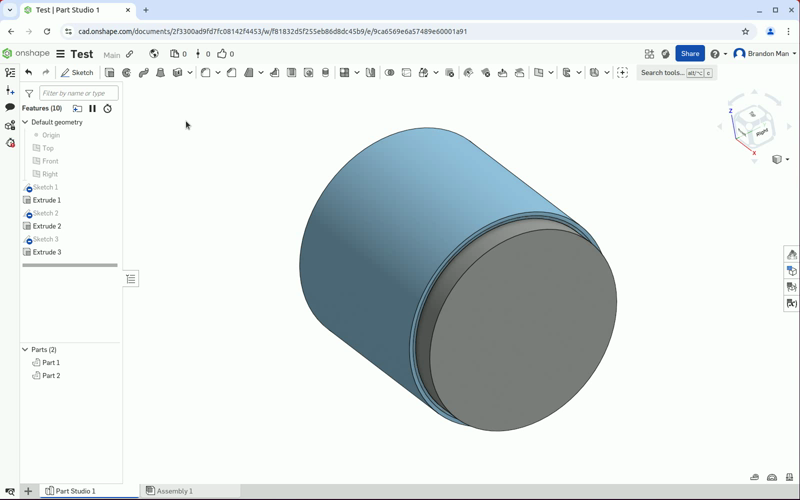
mouse_move(73, 189)
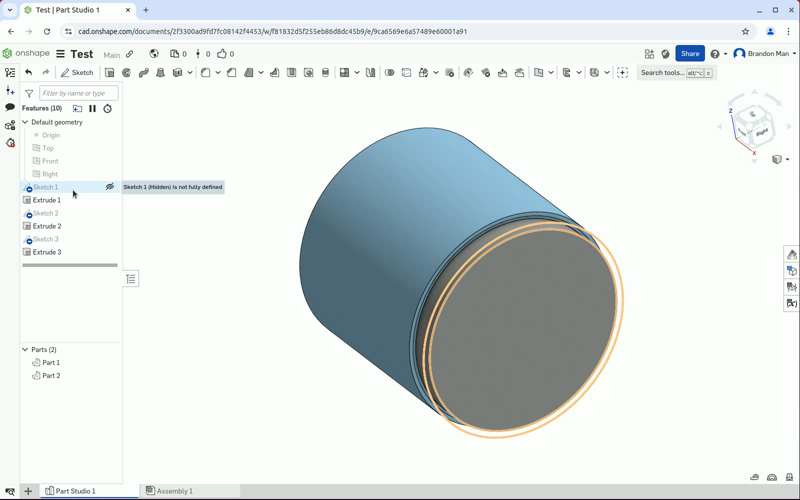
click(73, 189)